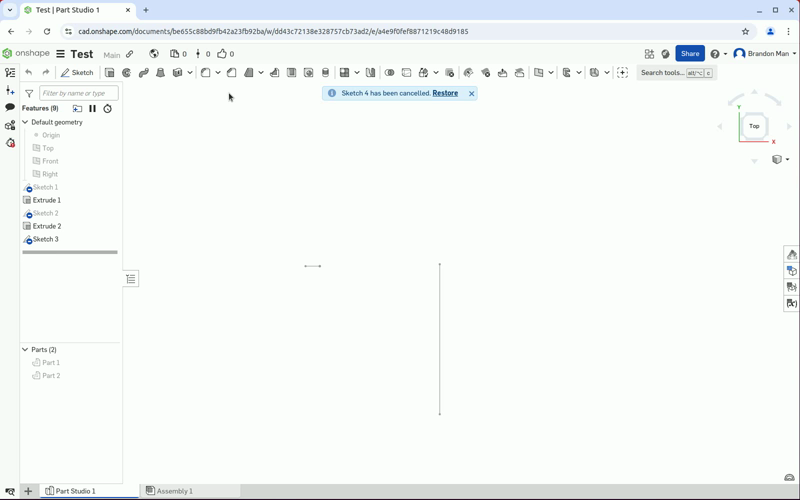
key(shift+h)
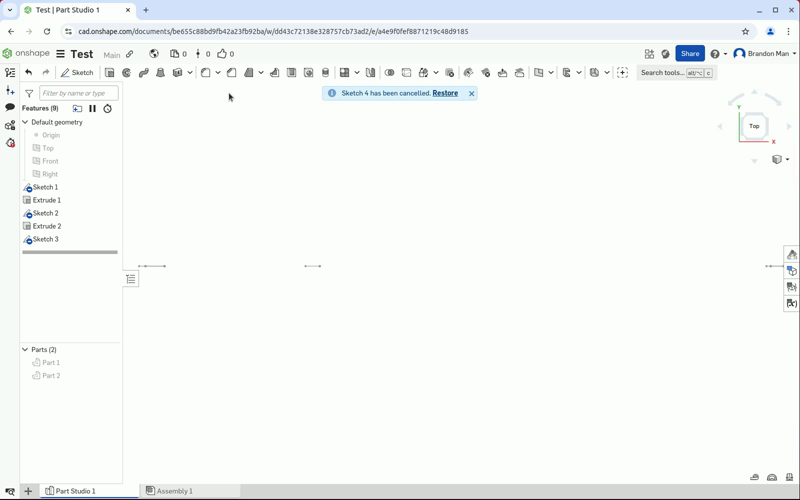
mouse_move(73, 352)
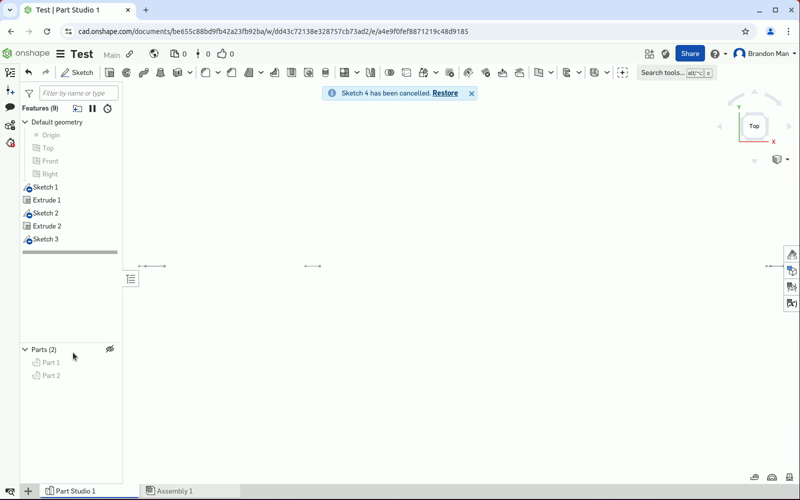
key(y)
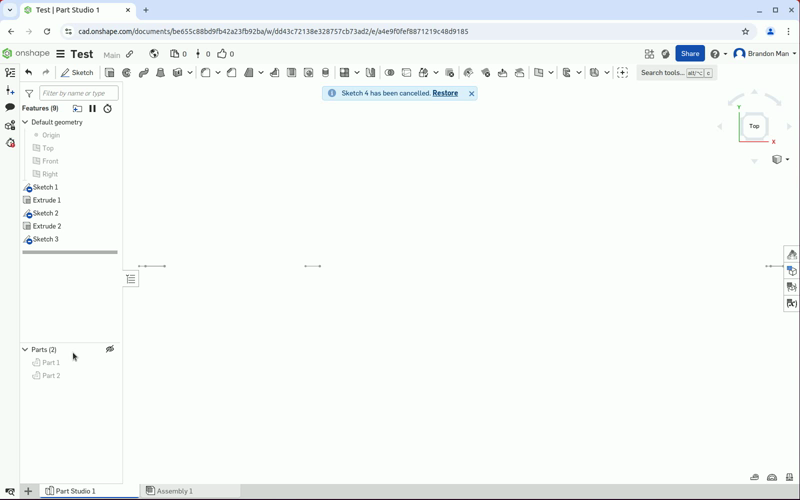
key(shift+p)
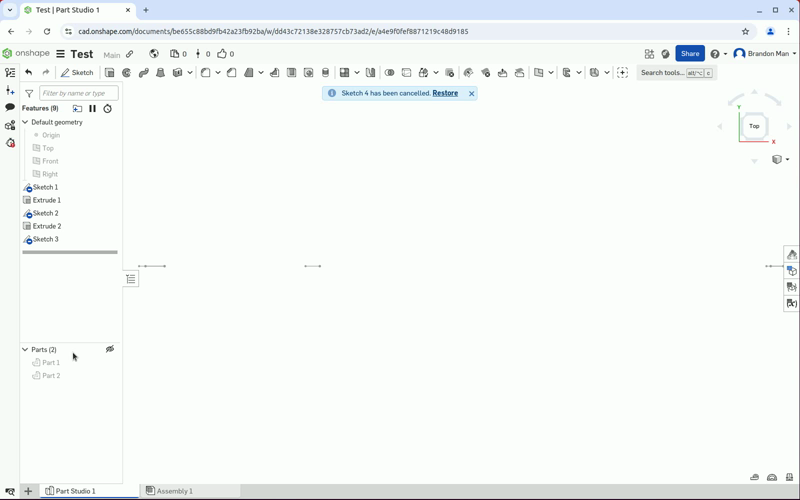
key(space)
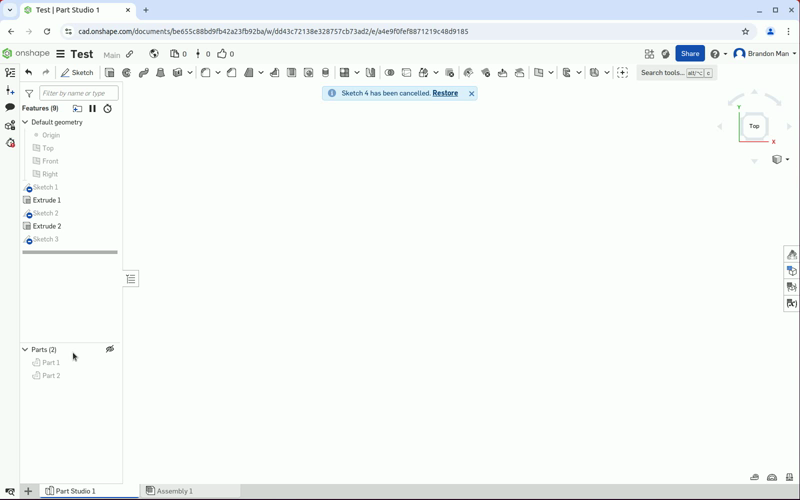
key_down(shift)
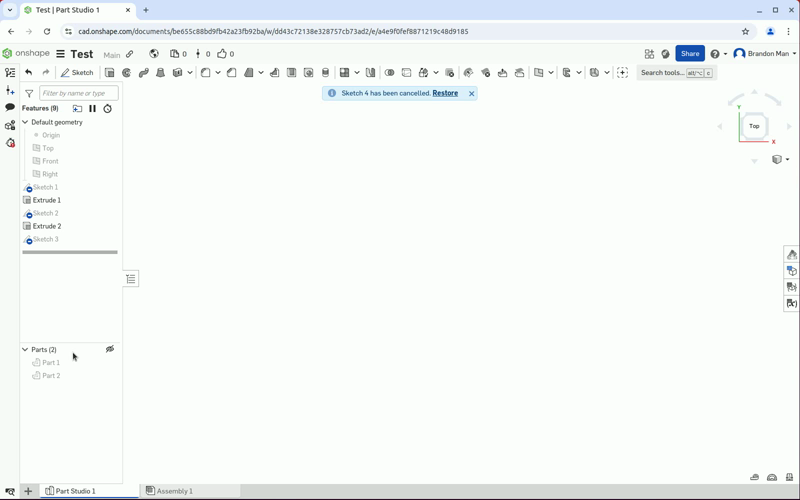
key(up)
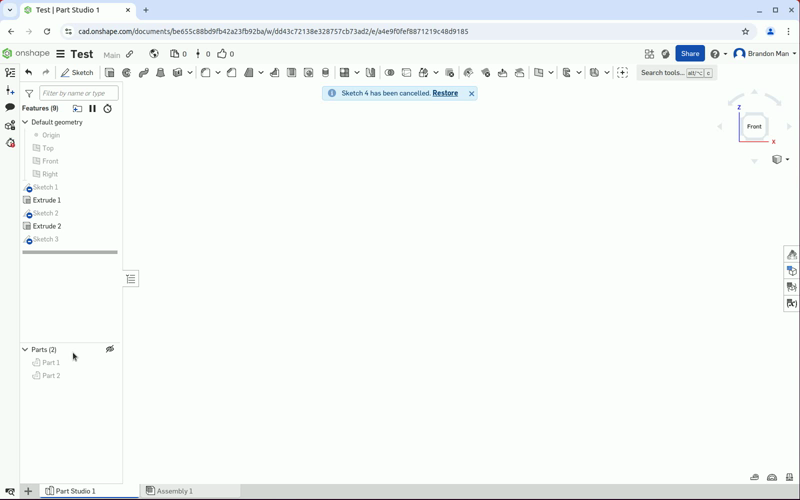
key_up(shift)
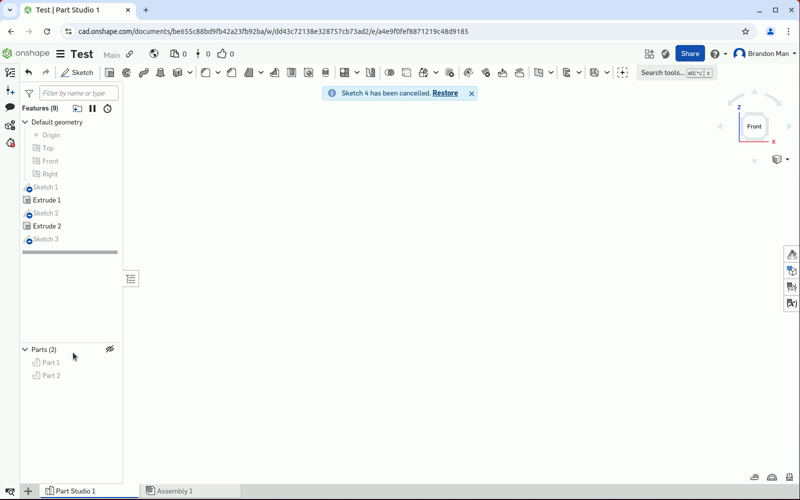
mouse_move(73, 352)
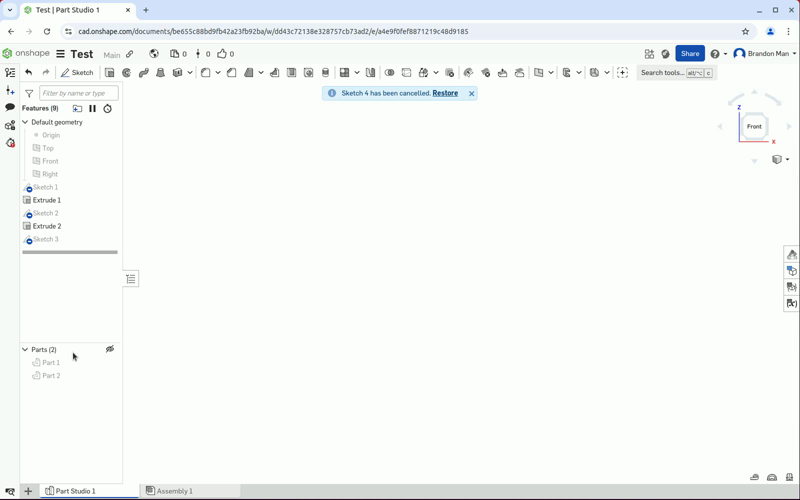
key(shift+y)
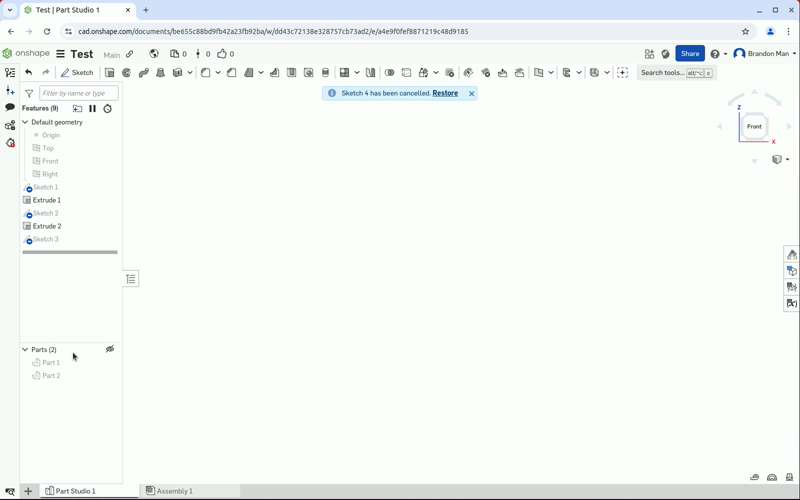
key(shift+s)
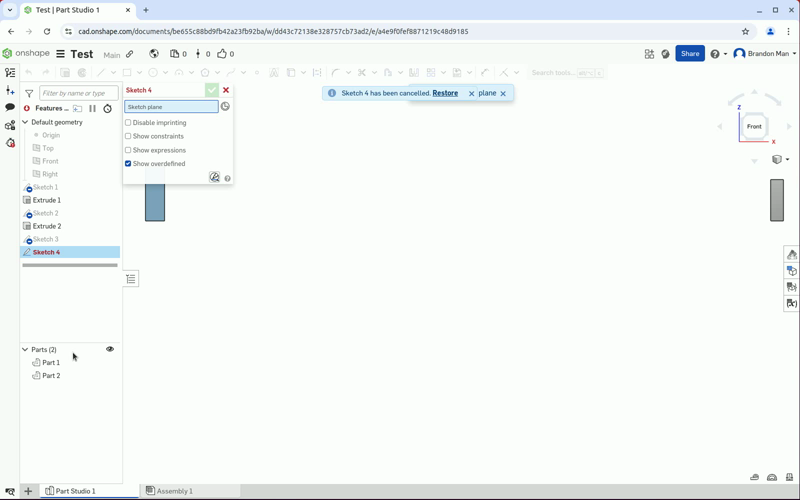
mouse_move(73, 163)
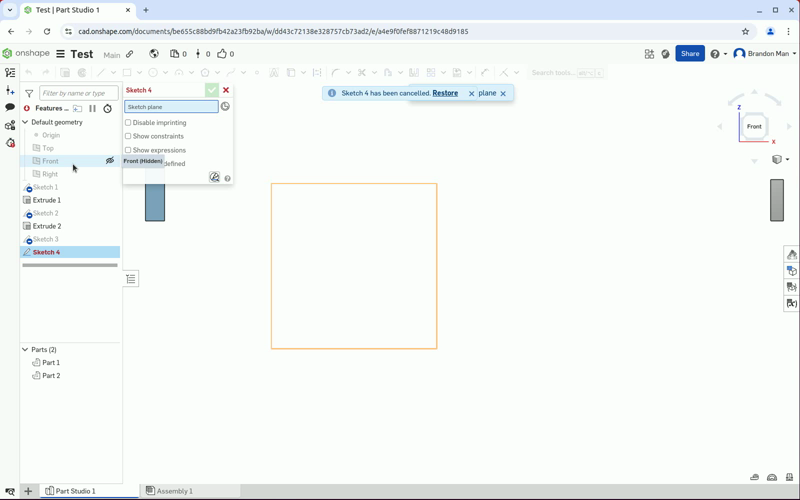
click(73, 163)
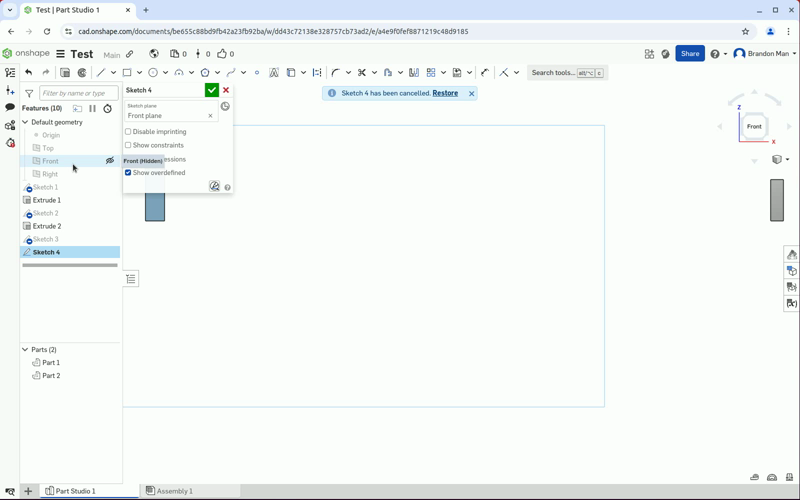
mouse_move(73, 352)
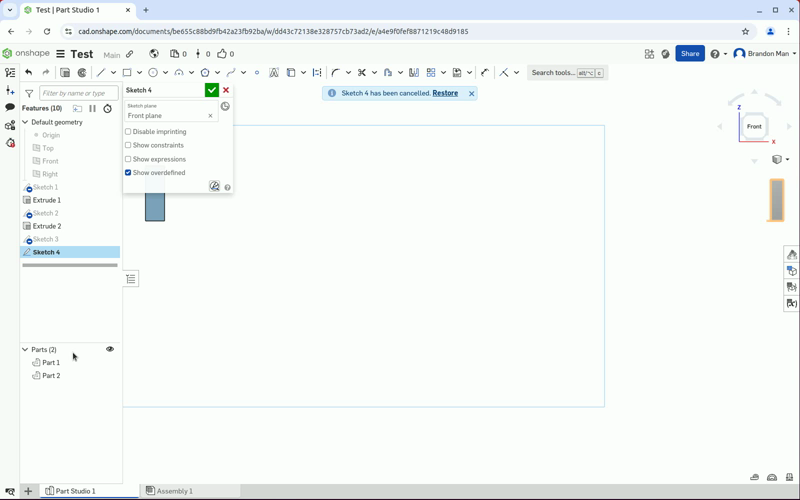
key(y)
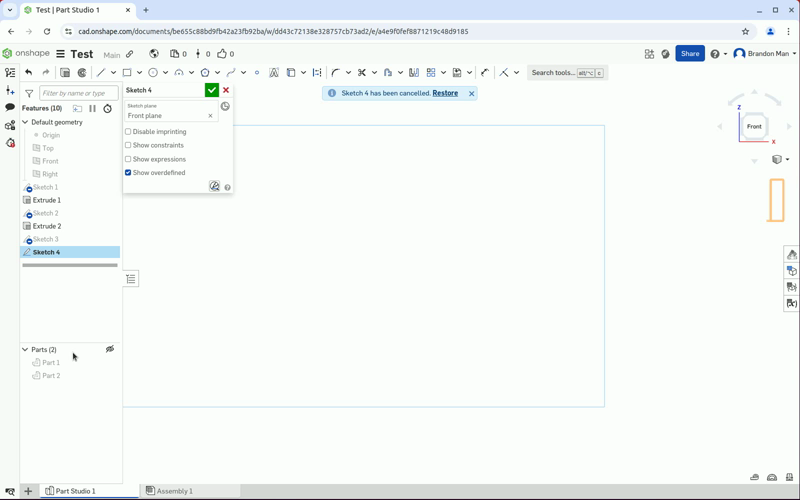
key(c)
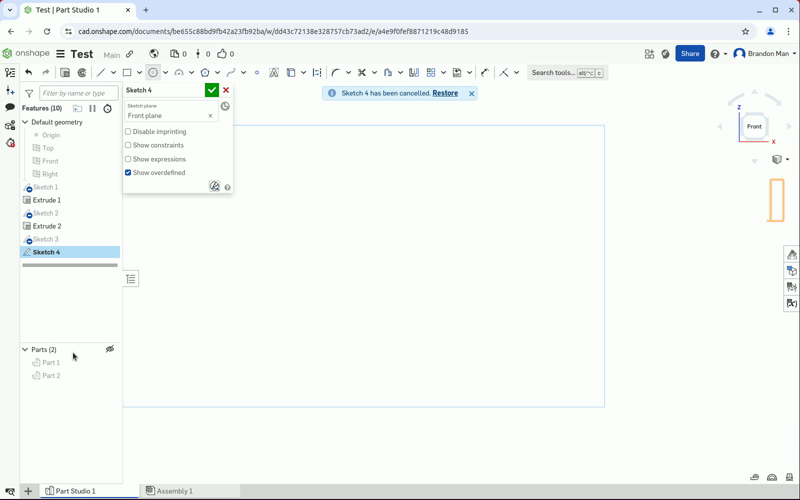
key_down(shift)
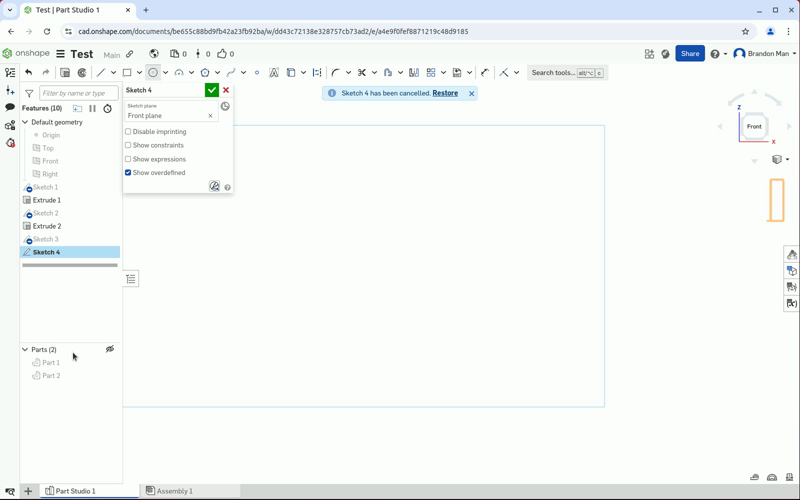
mouse_move(461, 282)
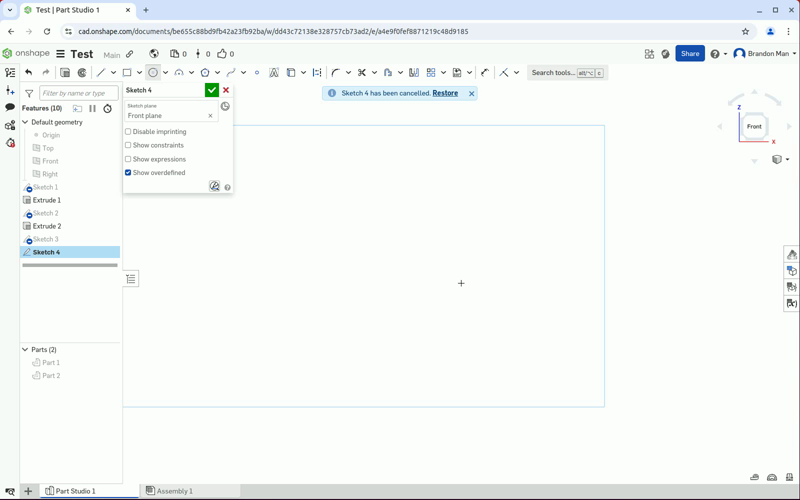
click(461, 282)
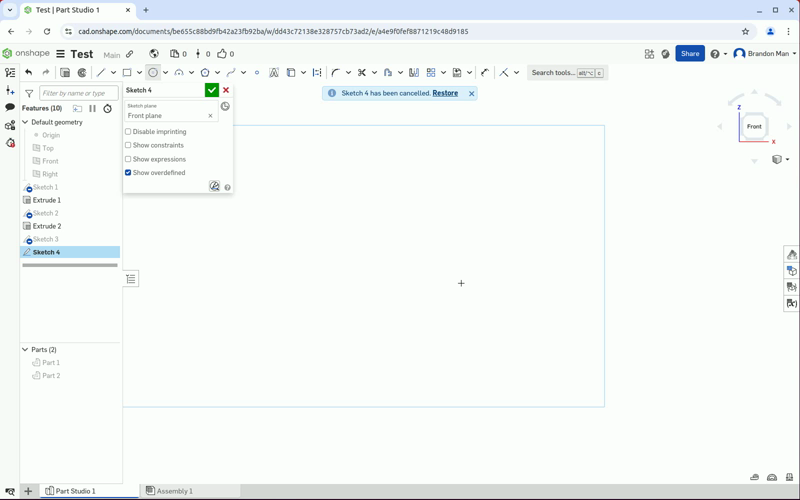
key_up(shift)
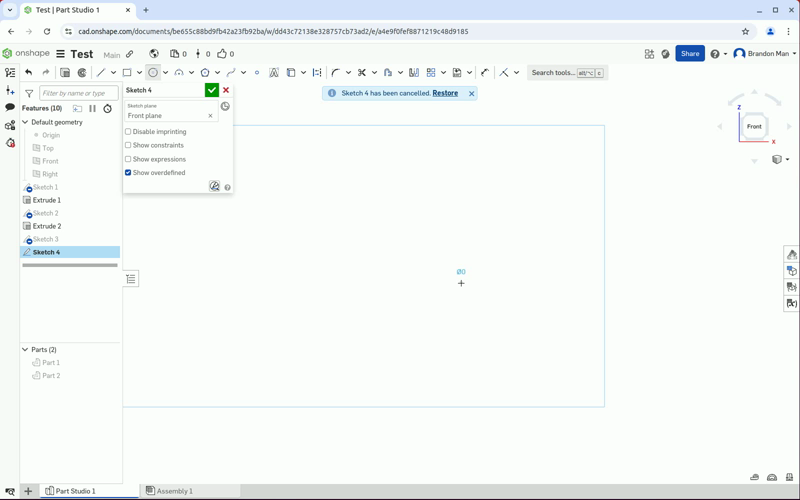
mouse_move(574, 282)
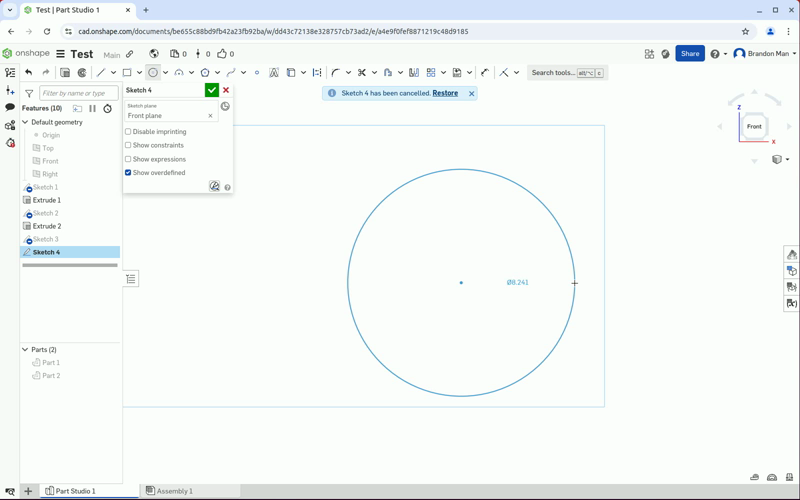
click(574, 282)
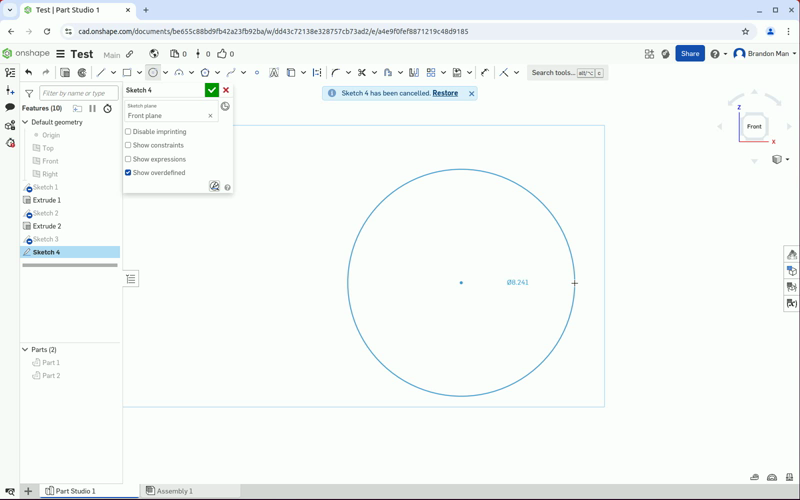
key(esc)
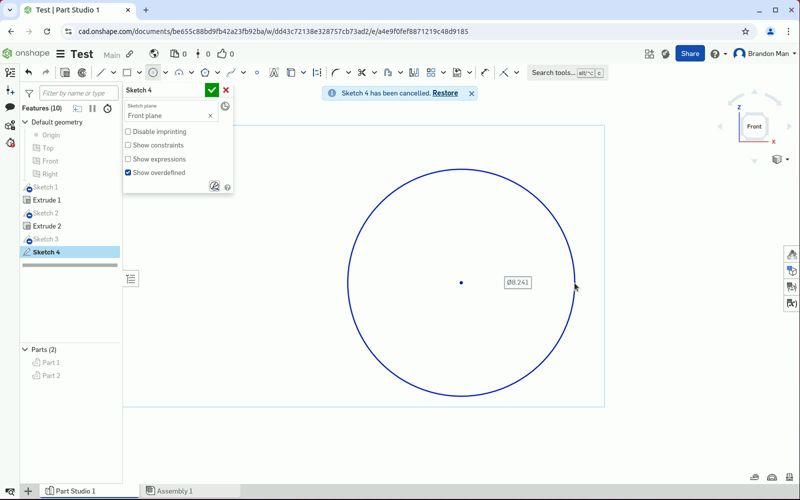
key(c)
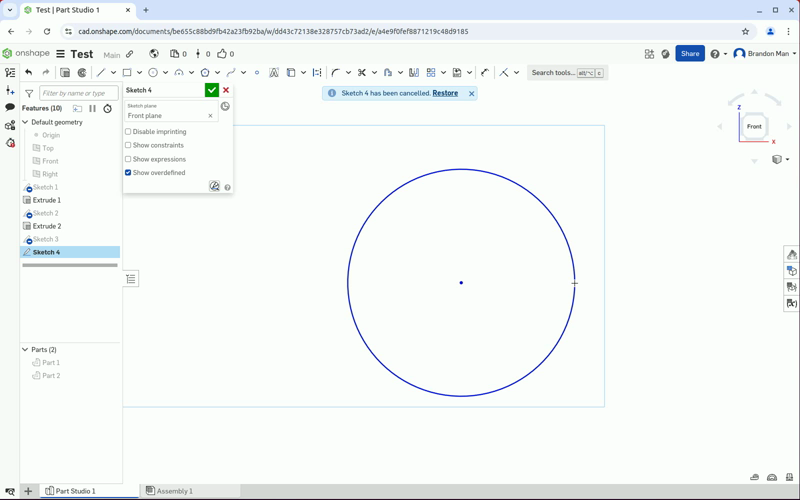
key_down(shift)
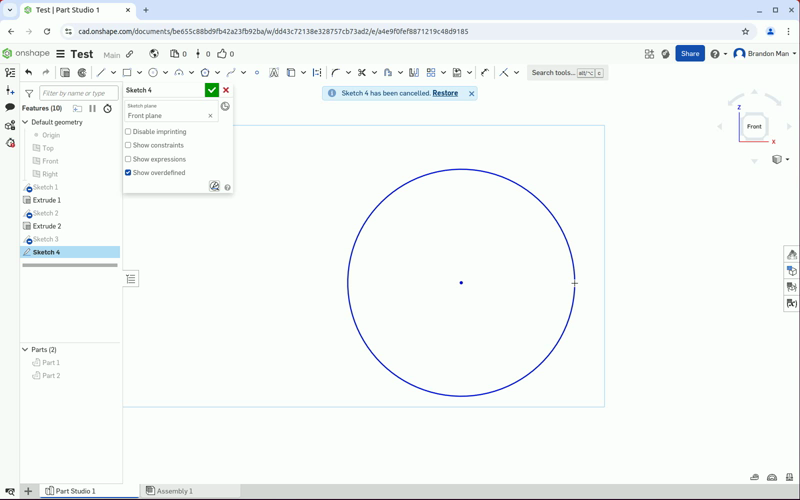
mouse_move(461, 282)
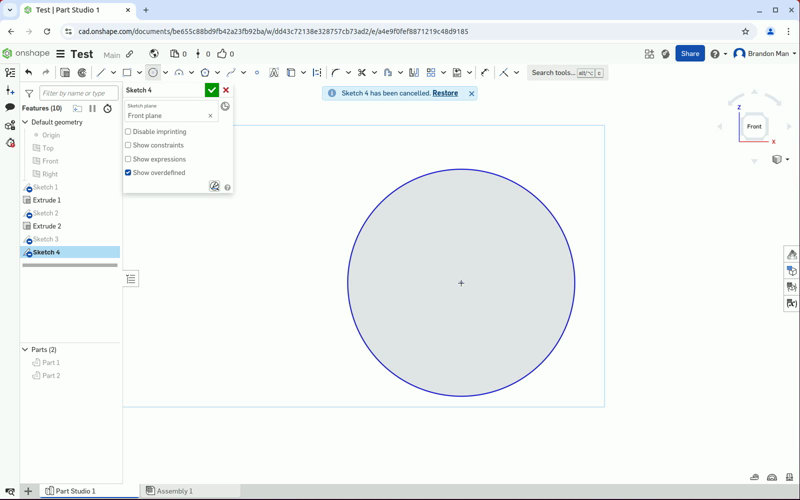
click(461, 282)
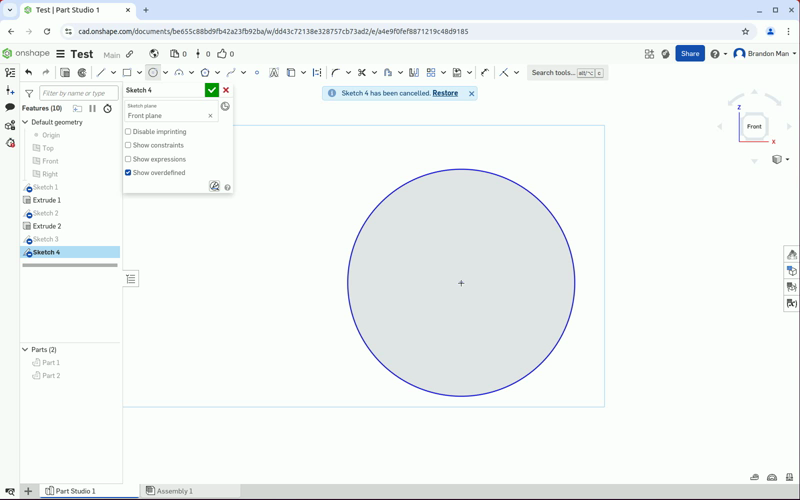
key_up(shift)
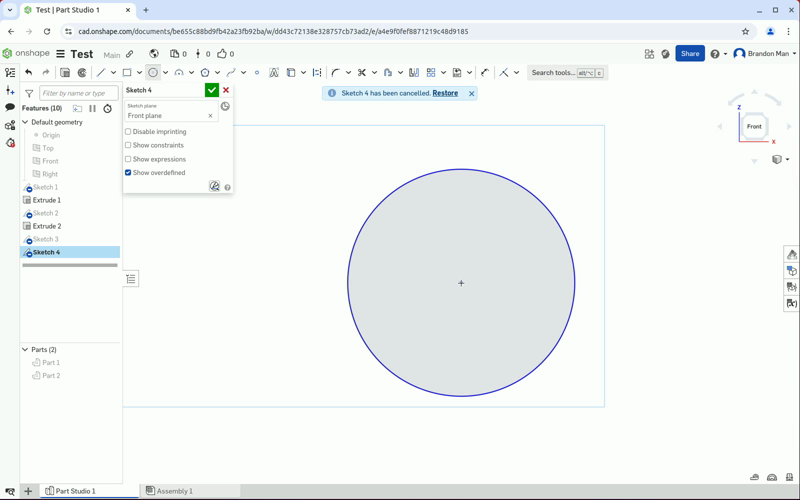
mouse_move(555, 282)
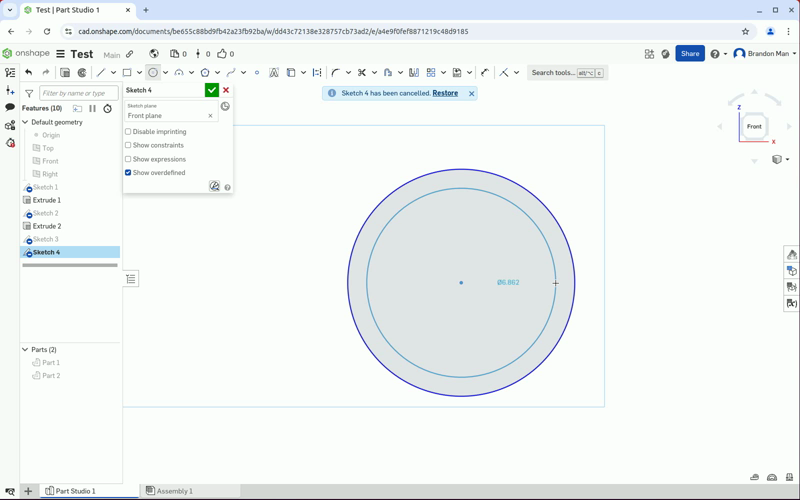
click(555, 282)
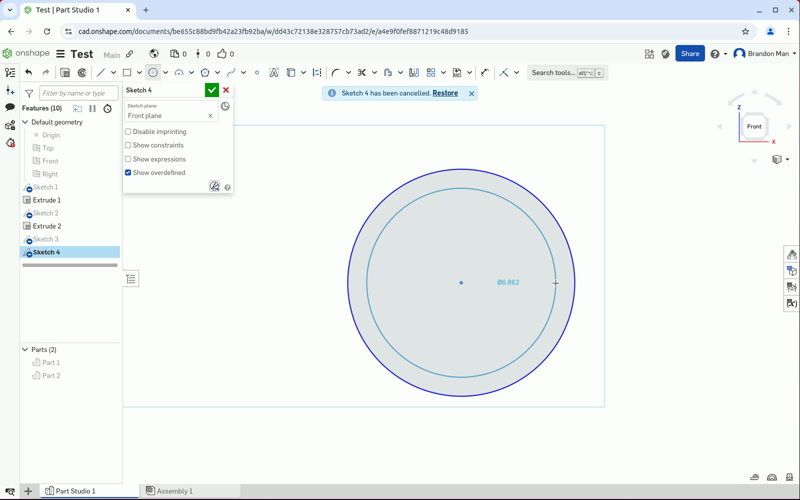
key(esc)
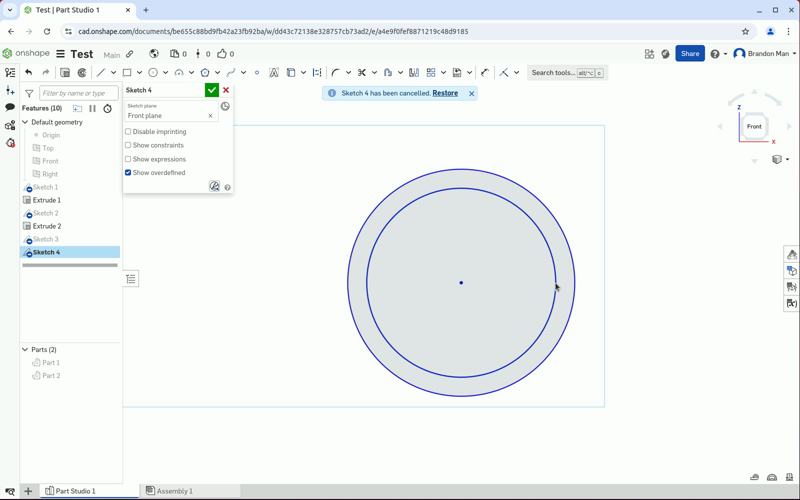
mouse_move(368, 326)
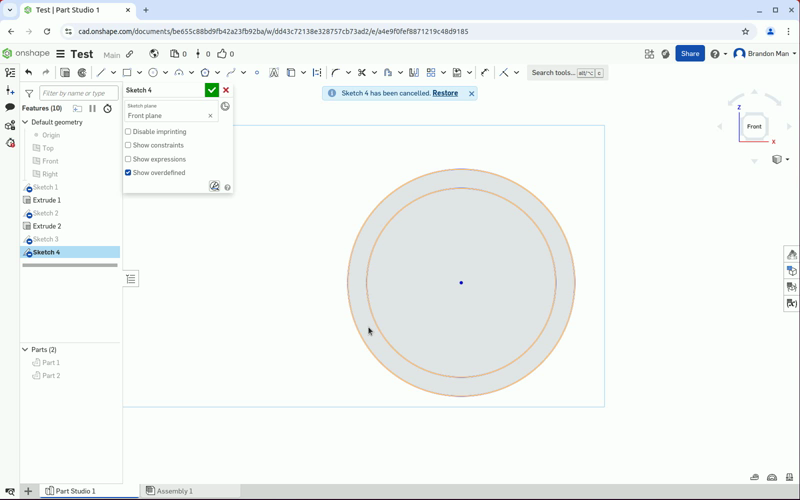
click(368, 326)
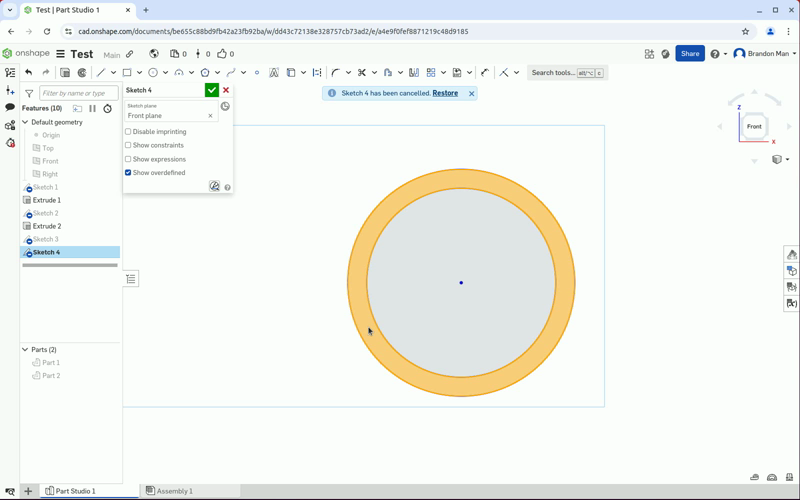
mouse_move(73, 352)
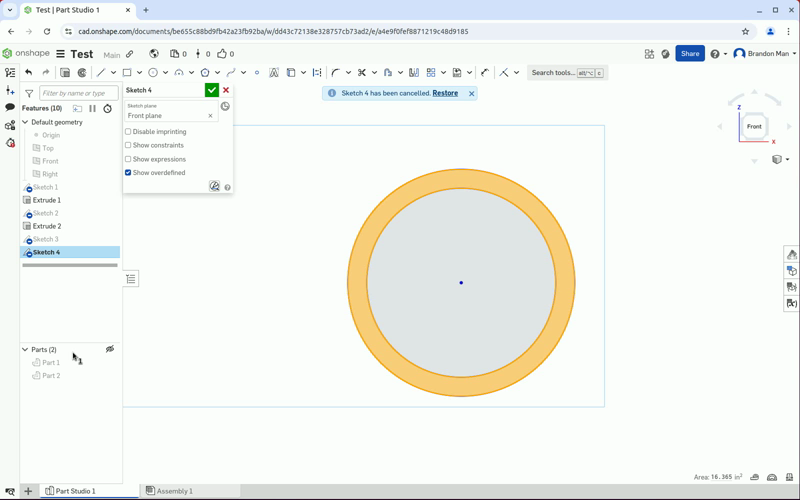
key(shift+y)
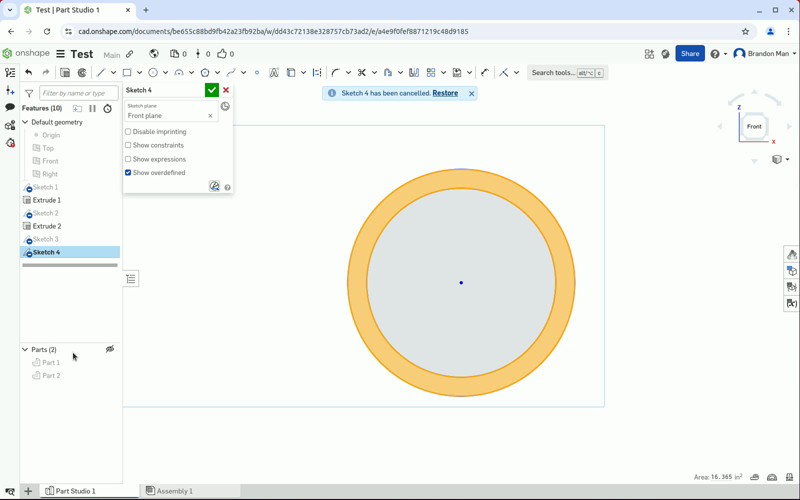
key(shift+e)
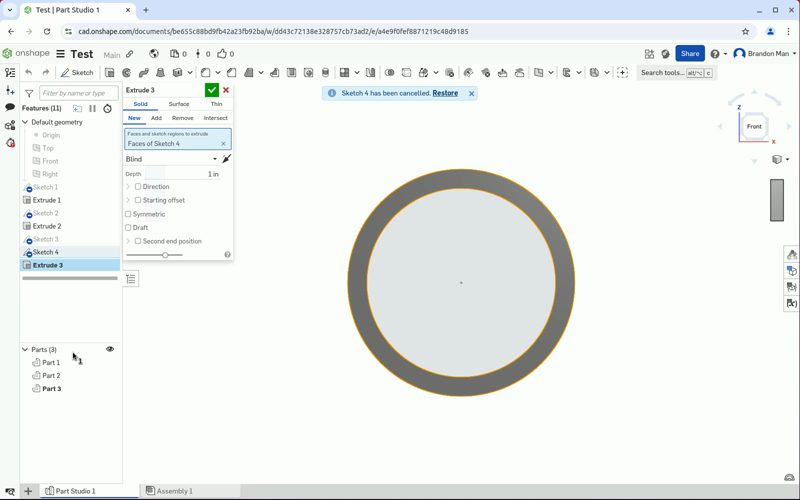
mouse_move(143, 106)
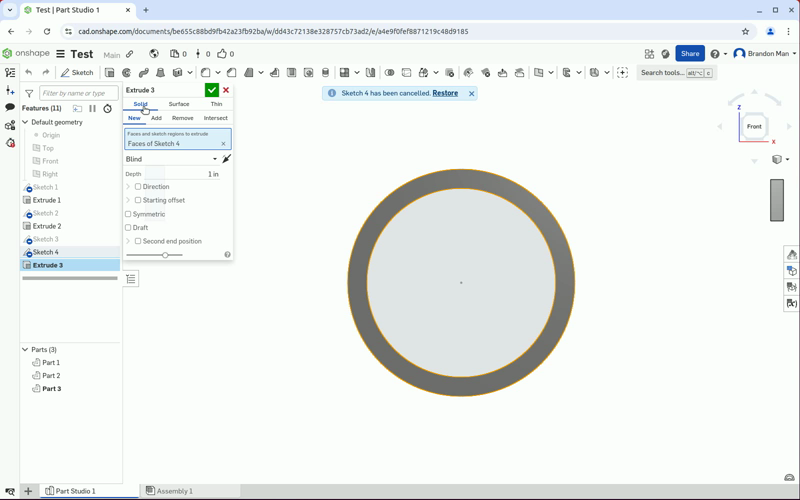
click(143, 106)
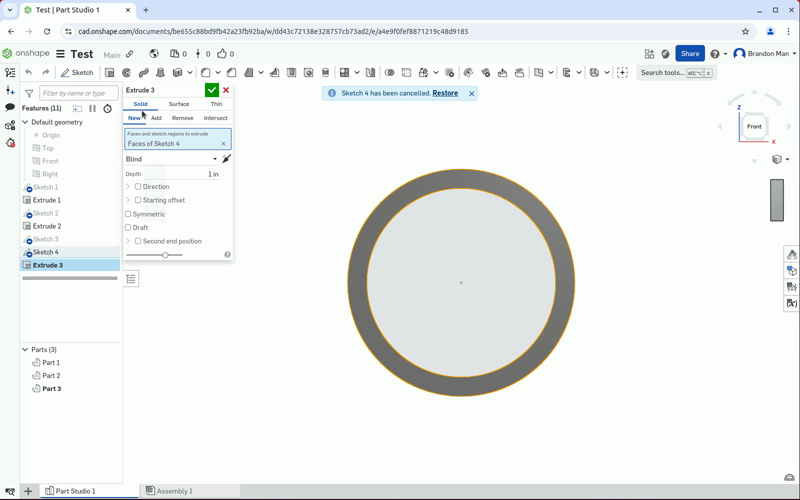
mouse_move(137, 120)
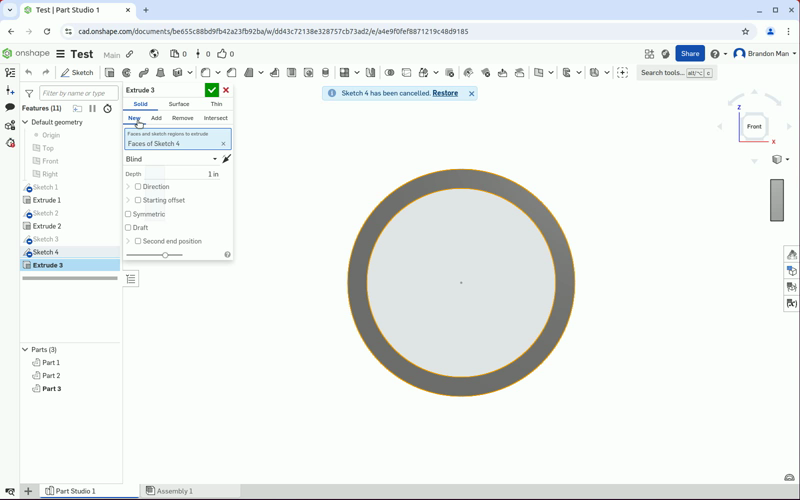
click(137, 120)
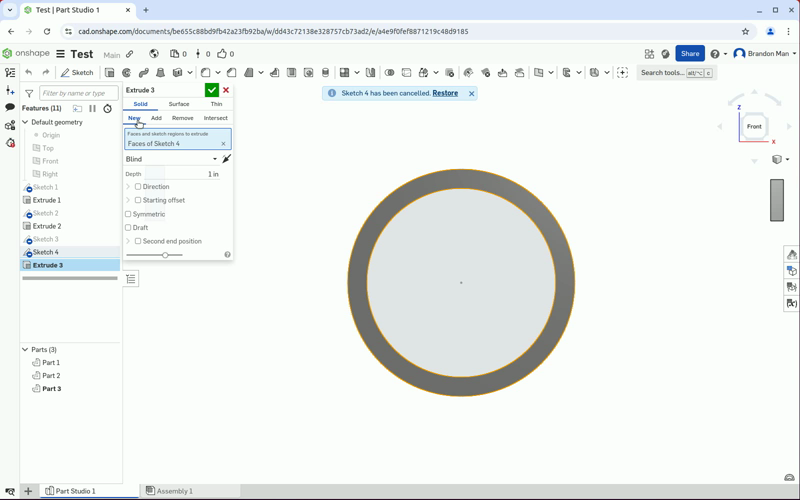
key(tab, 4)
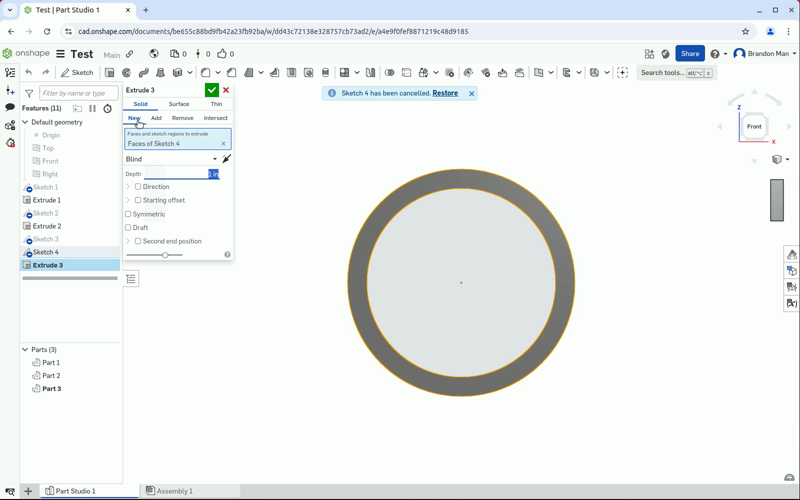
text(1.319)
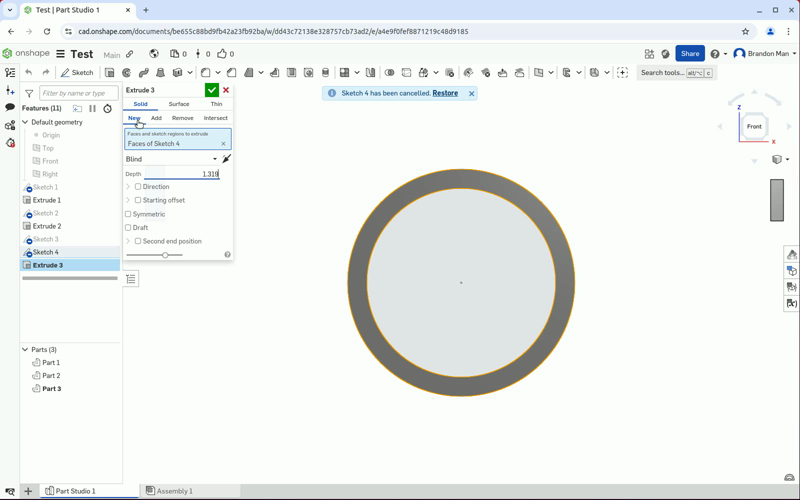
key(enter)
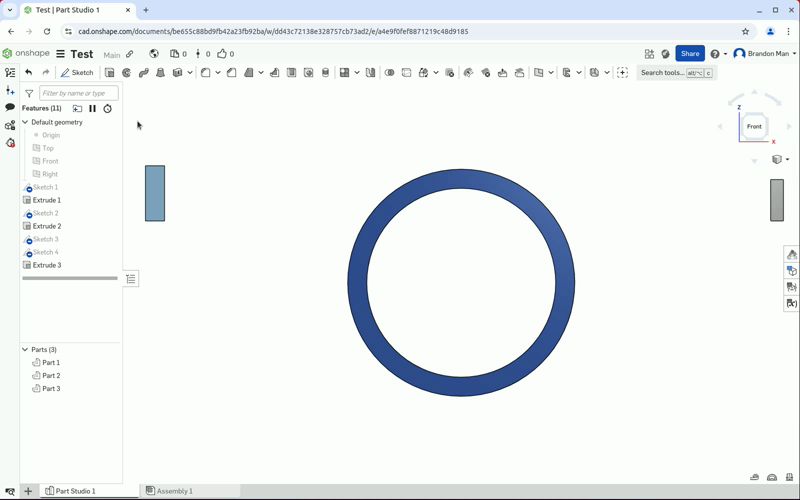
key(shift+h)
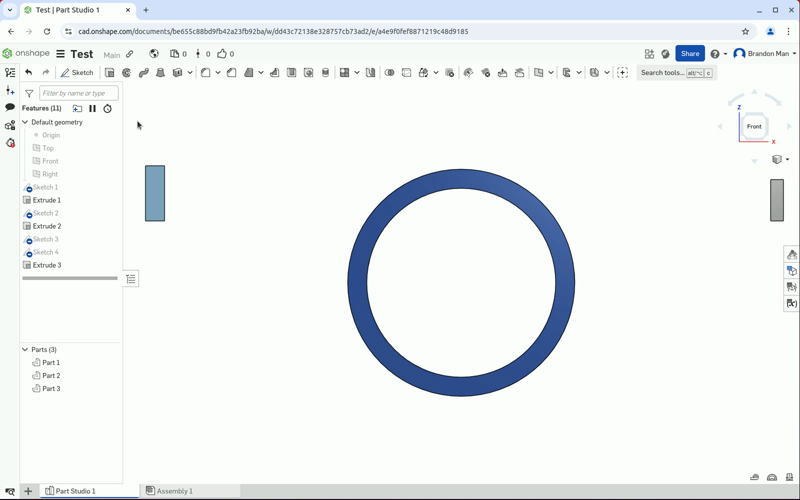
key(shift+h)
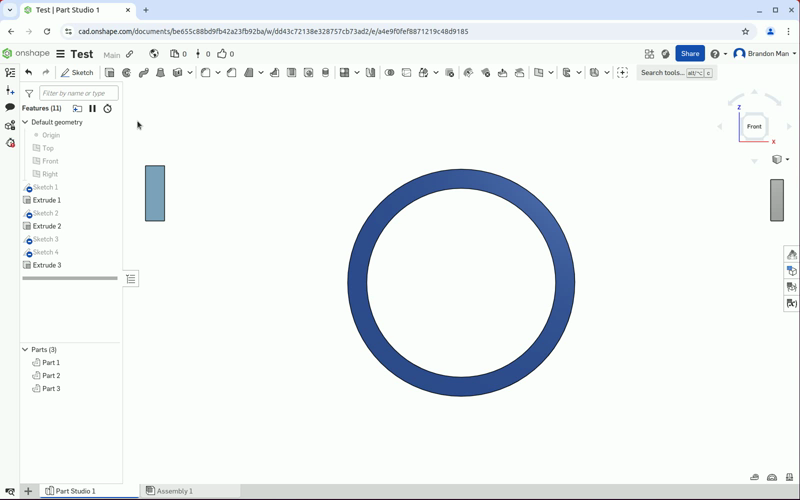
mouse_move(73, 189)
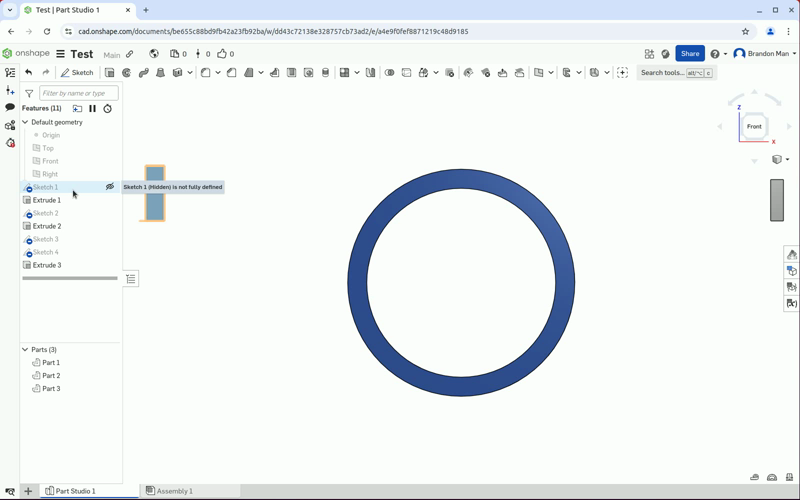
click(73, 189)
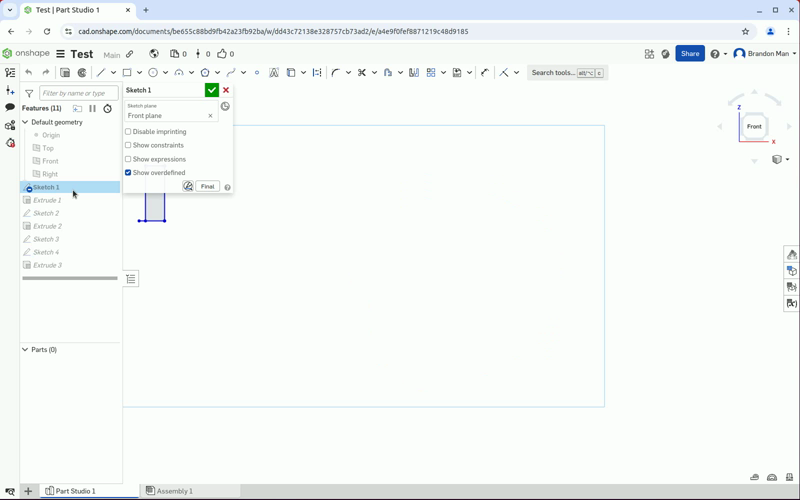
mouse_move(229, 92)
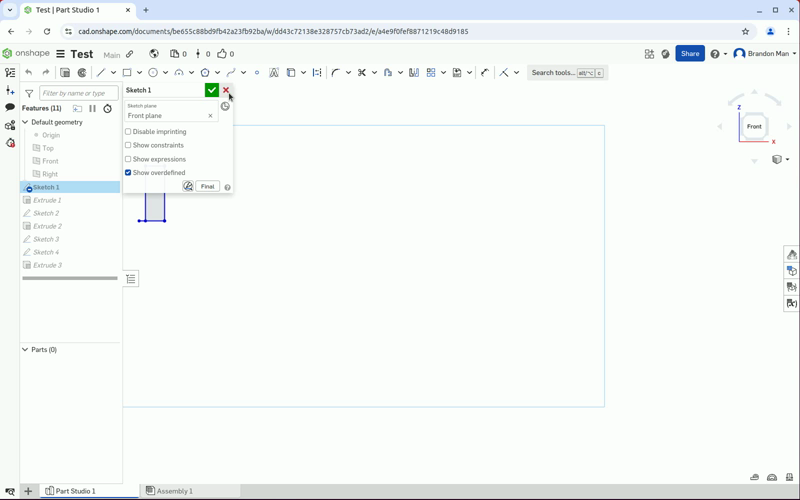
click(229, 92)
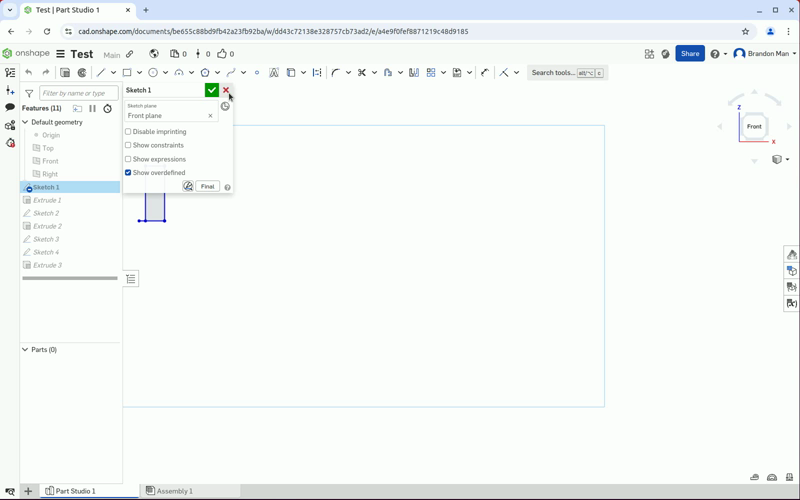
key(shift+s)
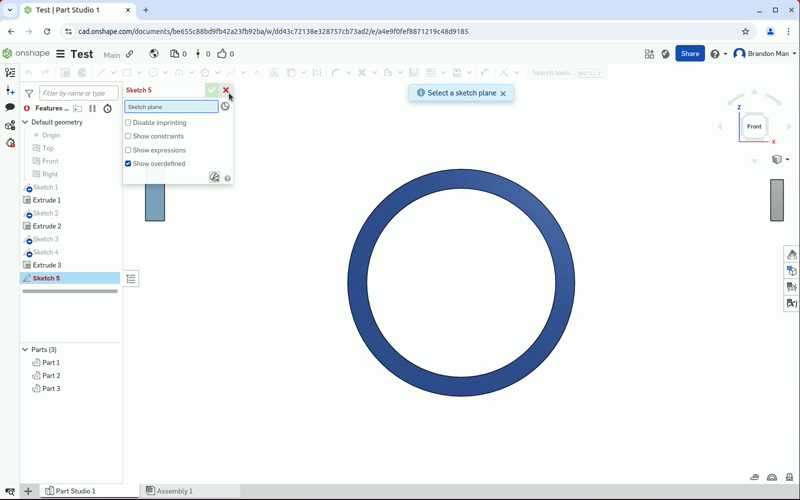
mouse_move(73, 163)
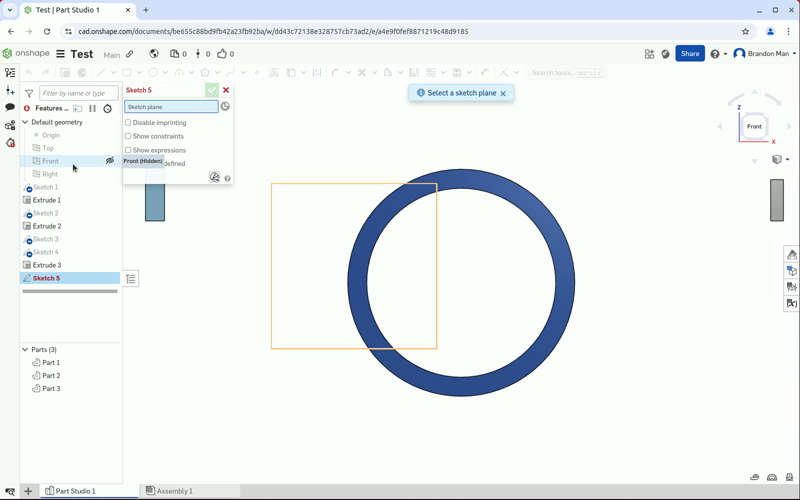
click(73, 163)
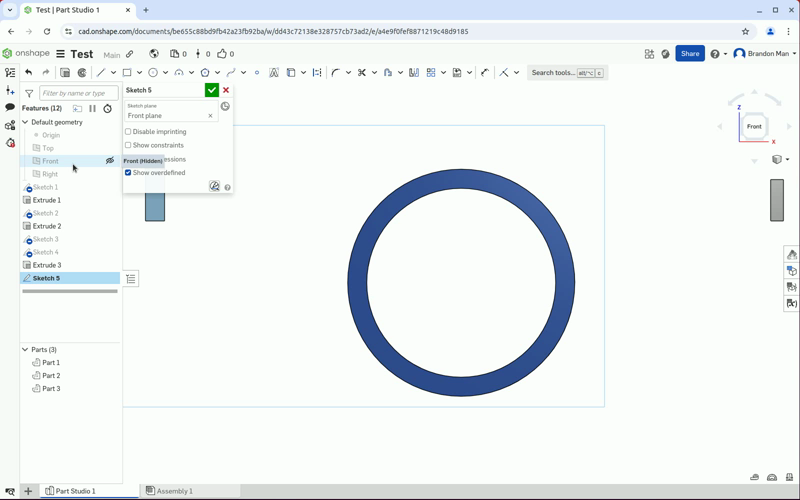
mouse_move(73, 352)
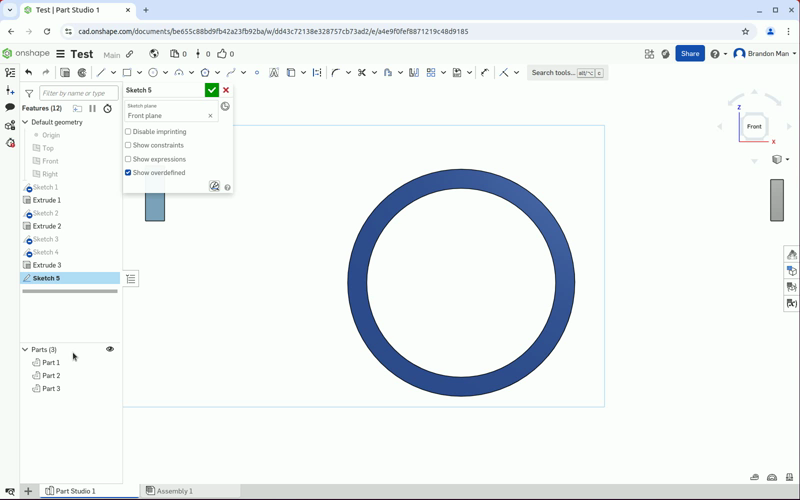
key(y)
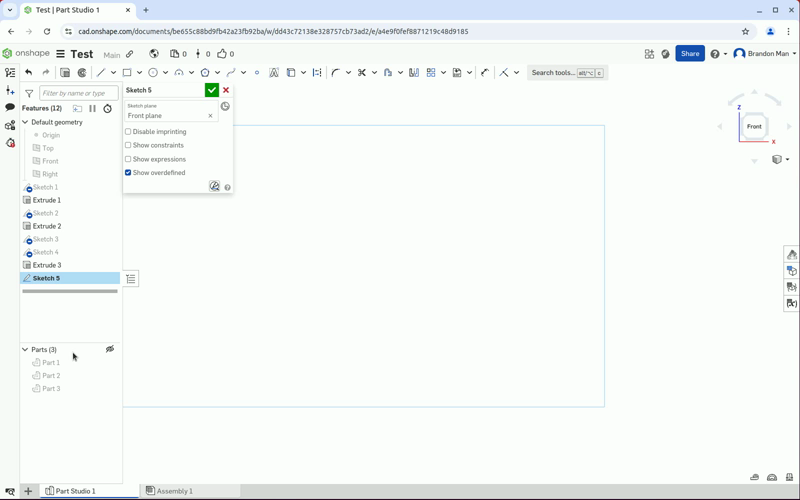
key(c)
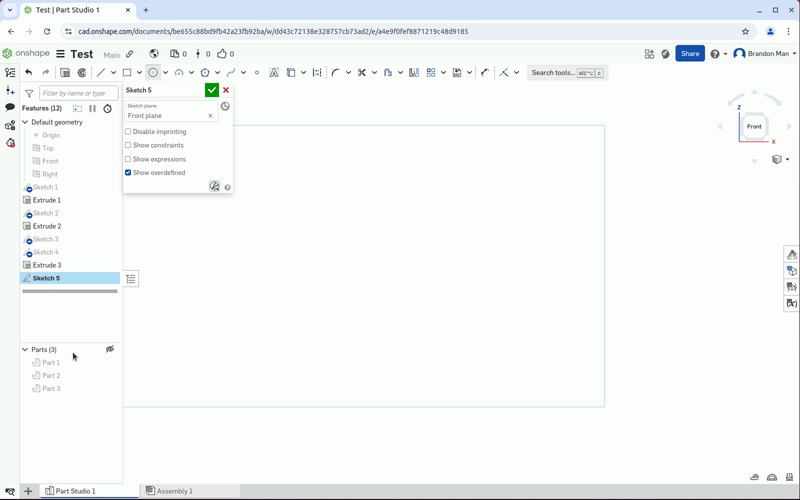
key_down(shift)
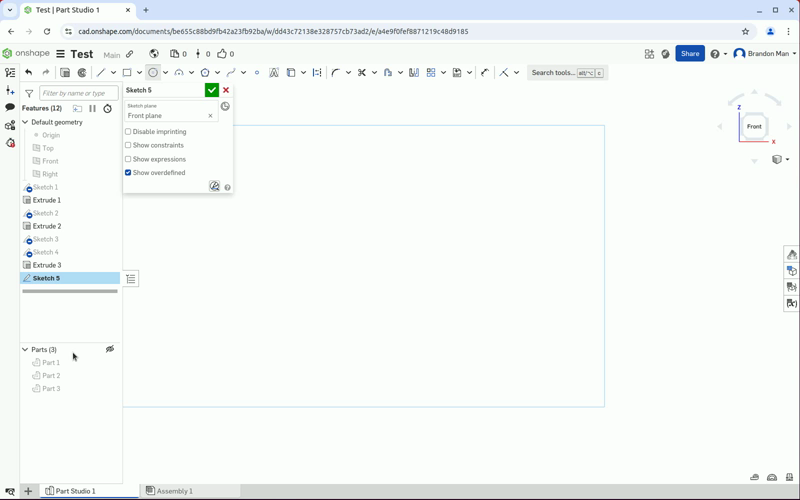
mouse_move(461, 282)
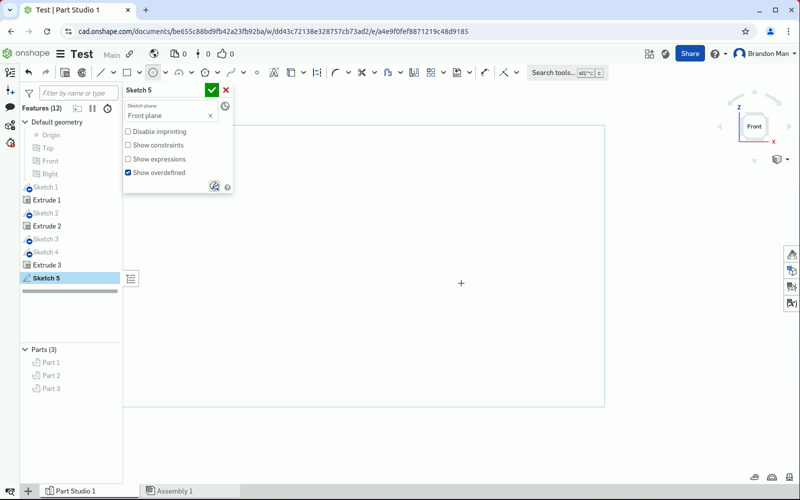
click(461, 282)
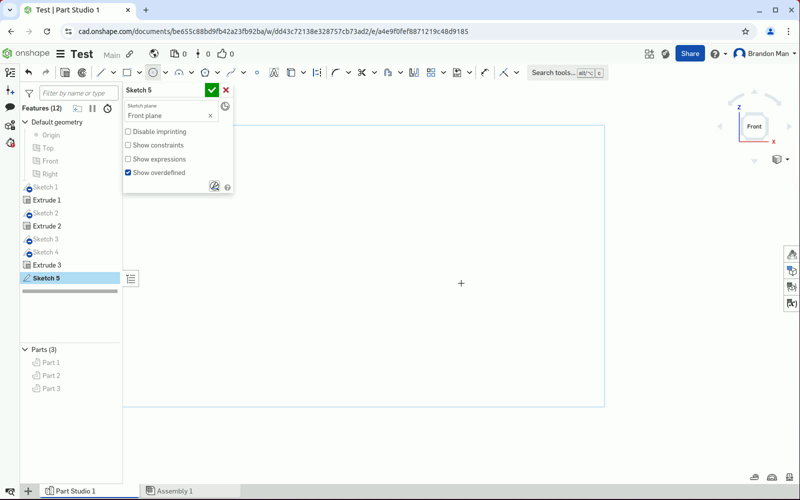
key_up(shift)
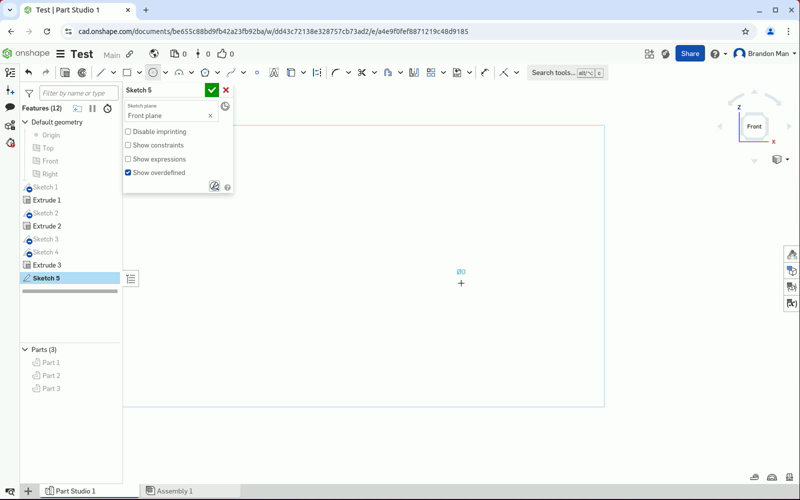
mouse_move(574, 282)
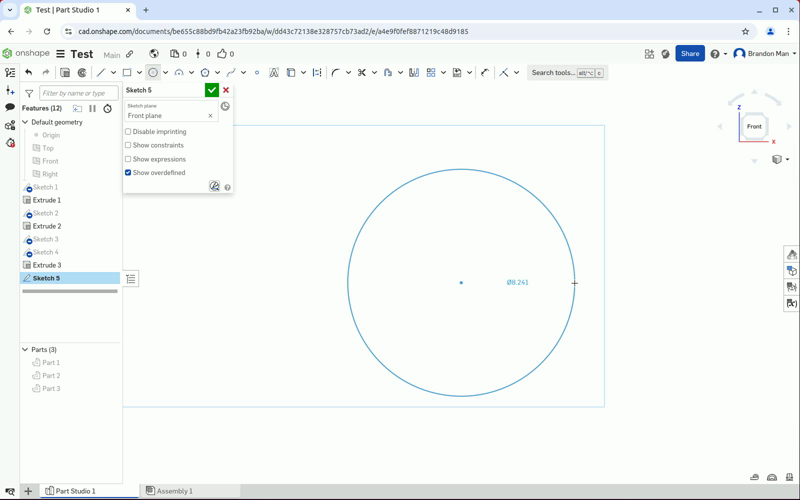
click(574, 282)
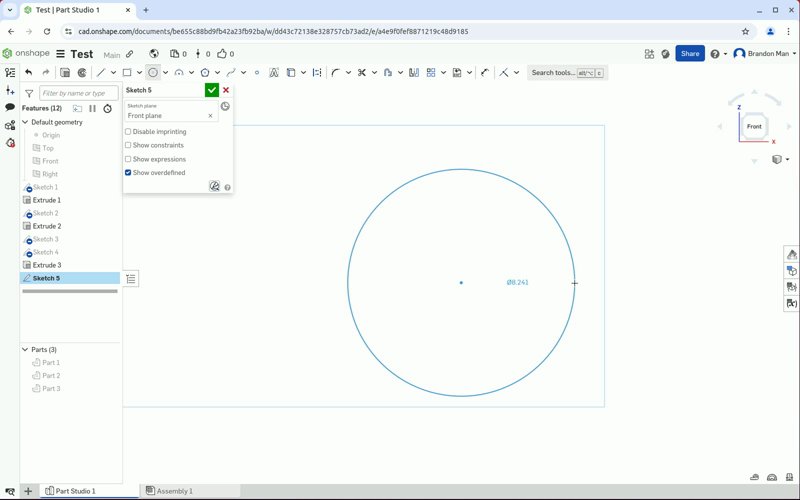
key(esc)
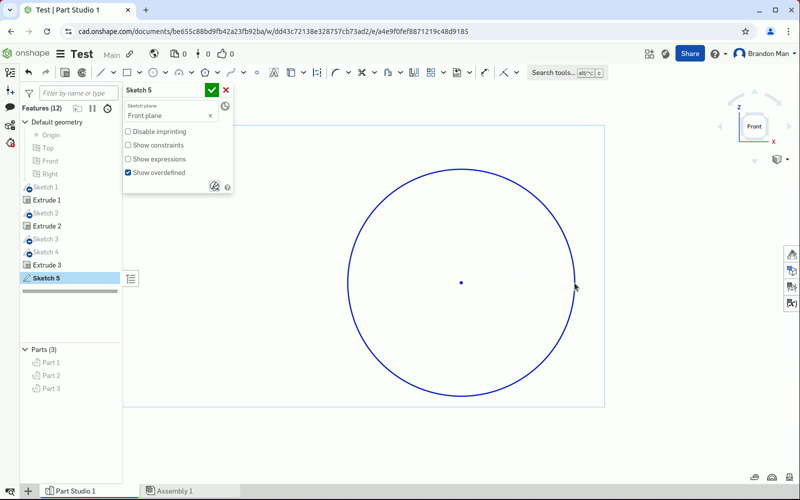
key(c)
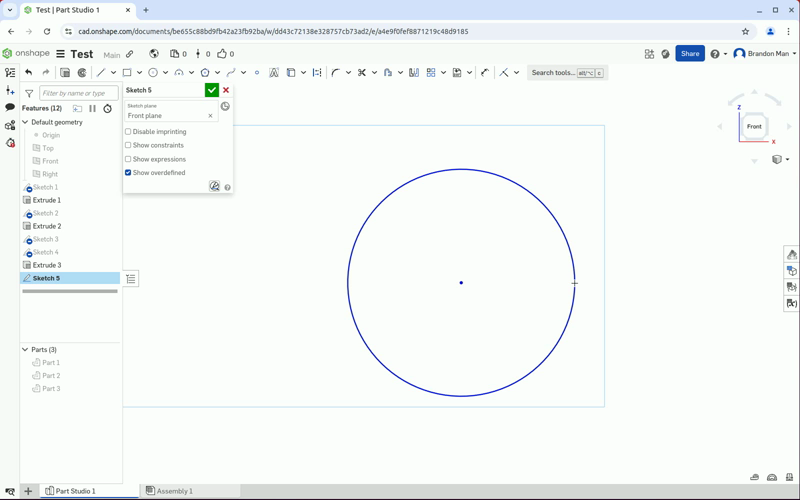
key_down(shift)
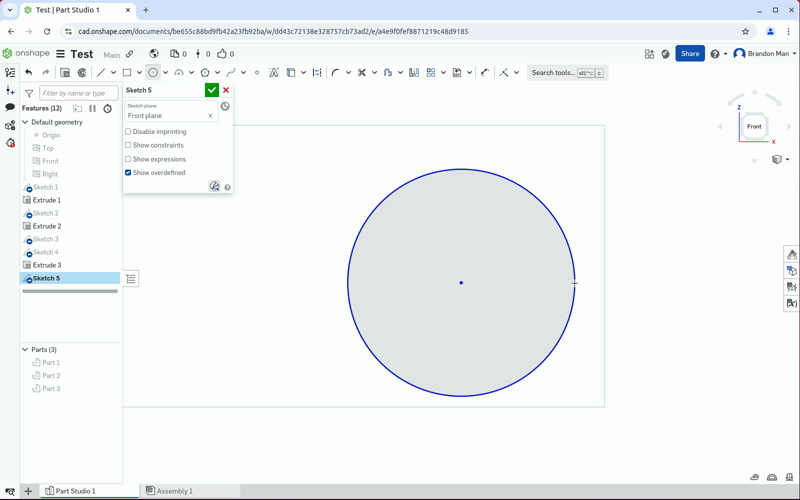
mouse_move(461, 282)
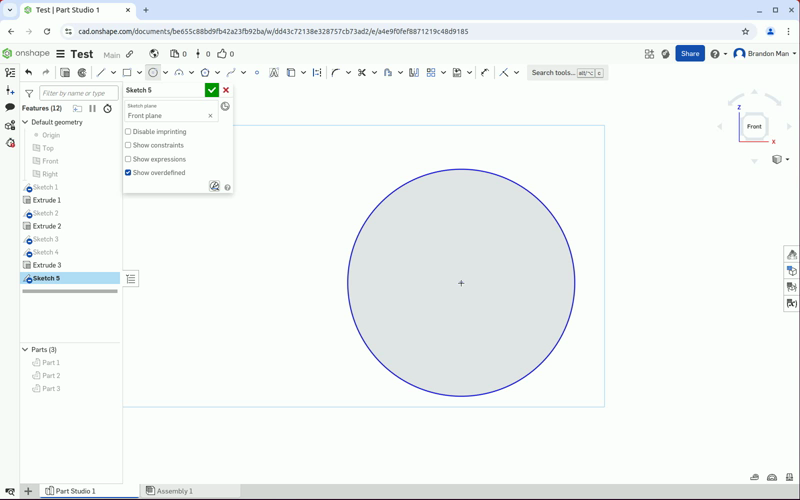
click(461, 282)
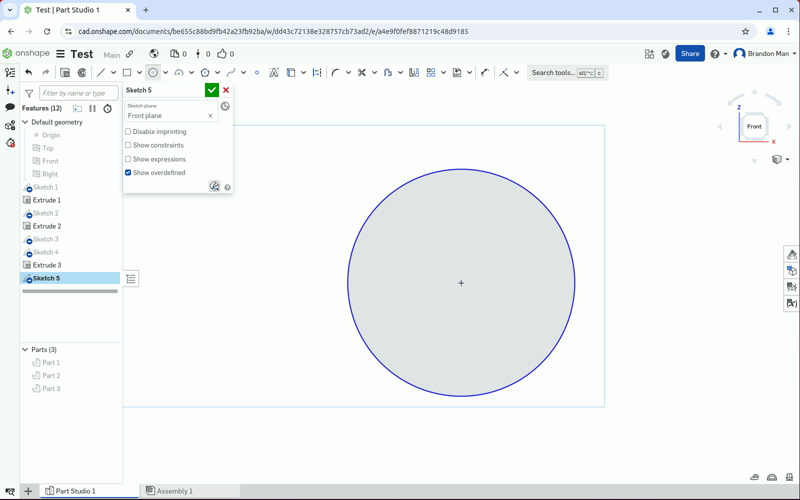
key_up(shift)
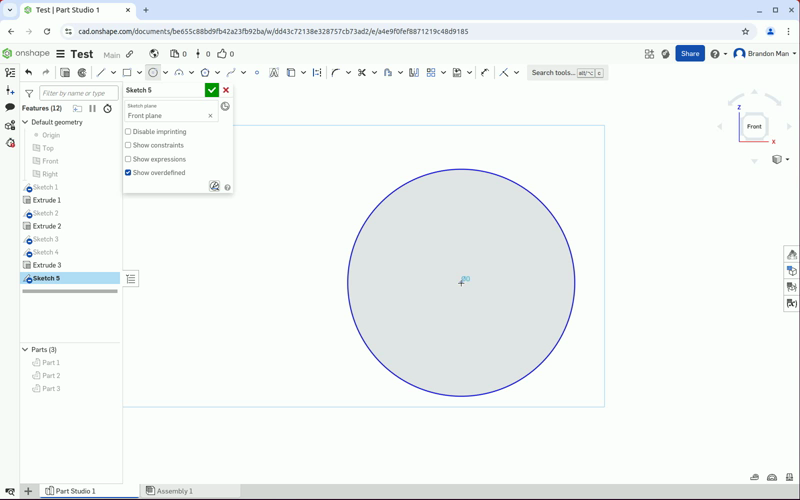
mouse_move(555, 282)
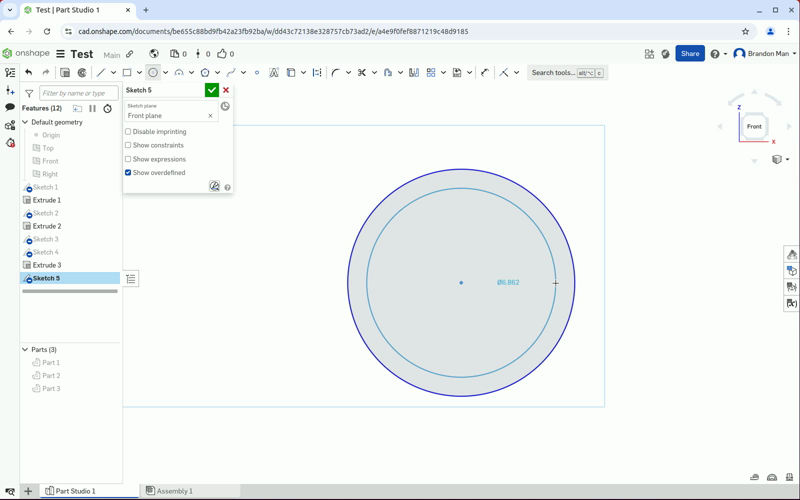
click(555, 282)
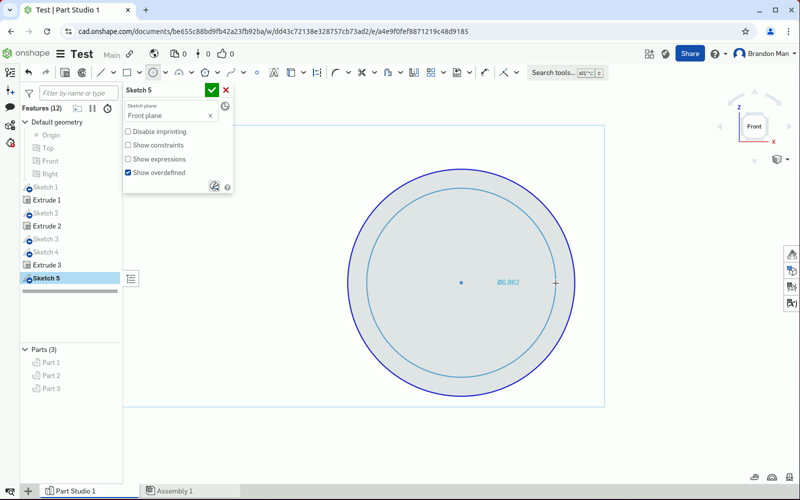
key(esc)
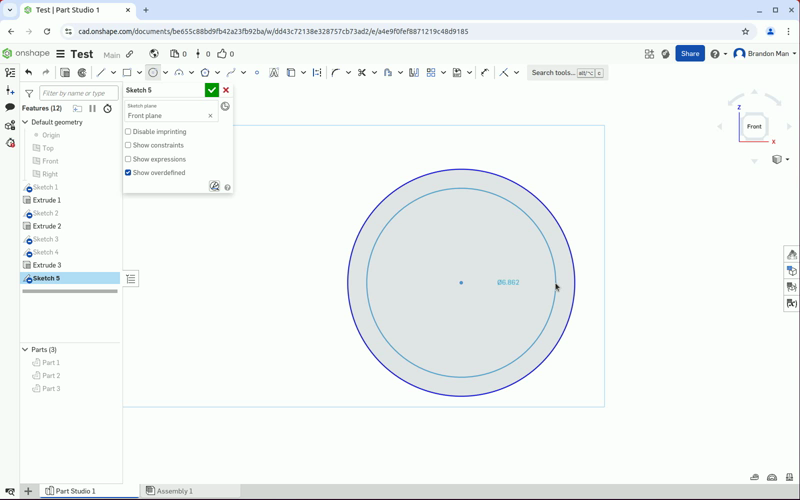
mouse_move(563, 279)
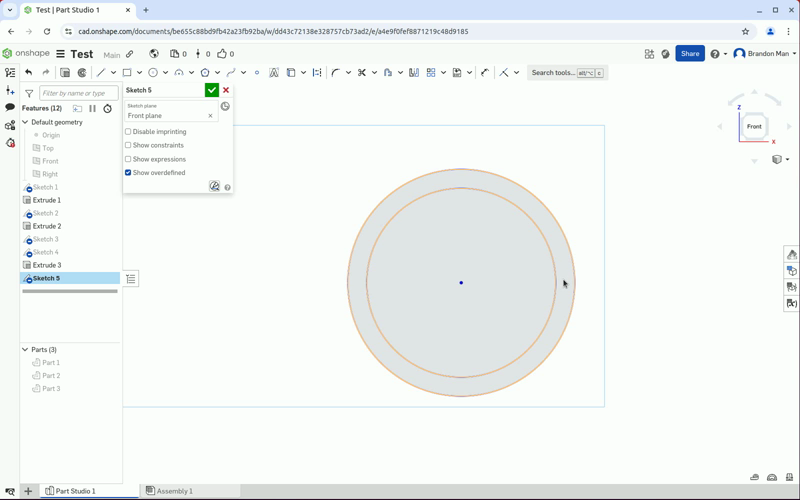
click(563, 279)
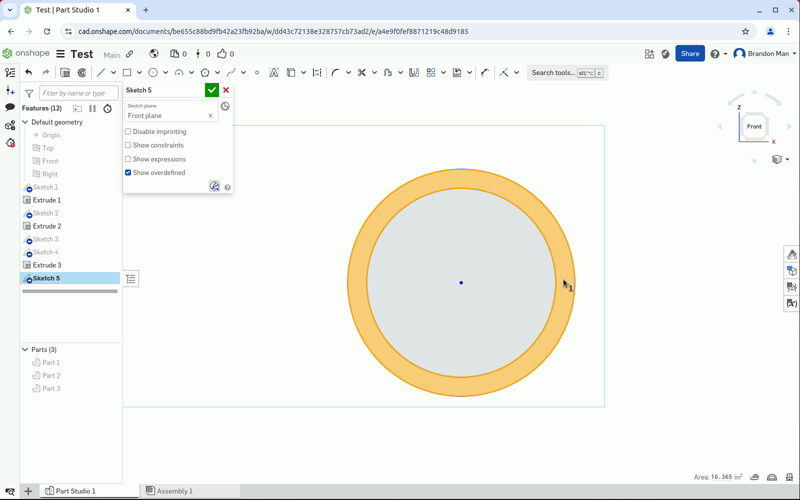
mouse_move(73, 352)
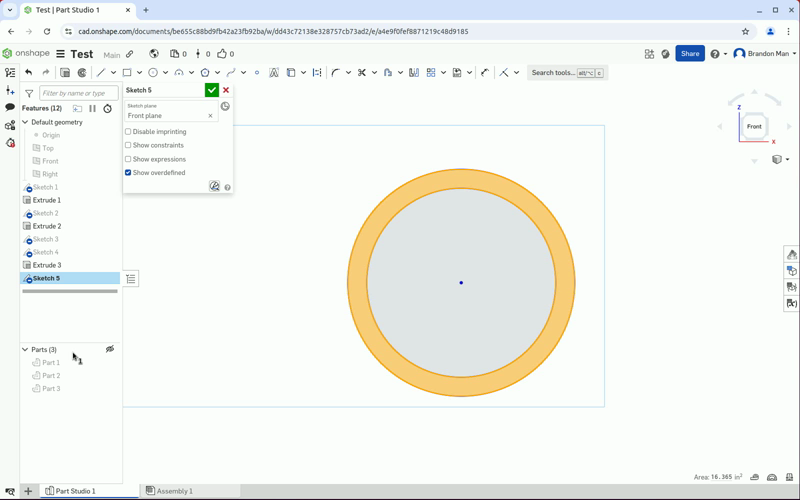
key(shift+y)
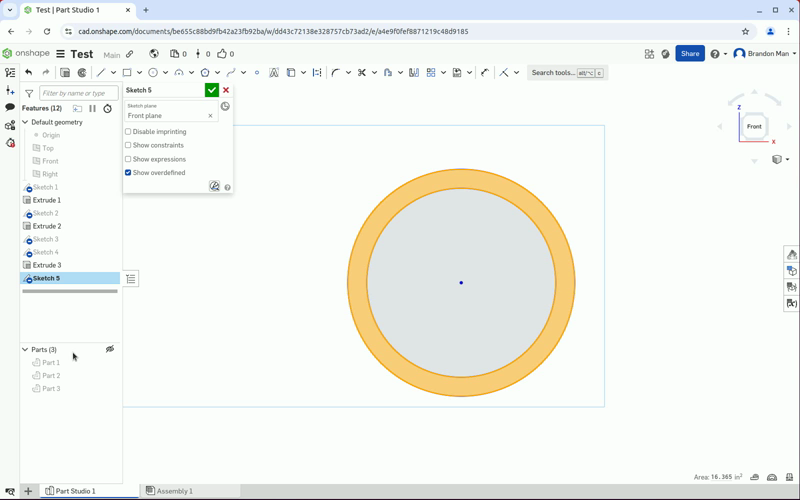
key(shift+e)
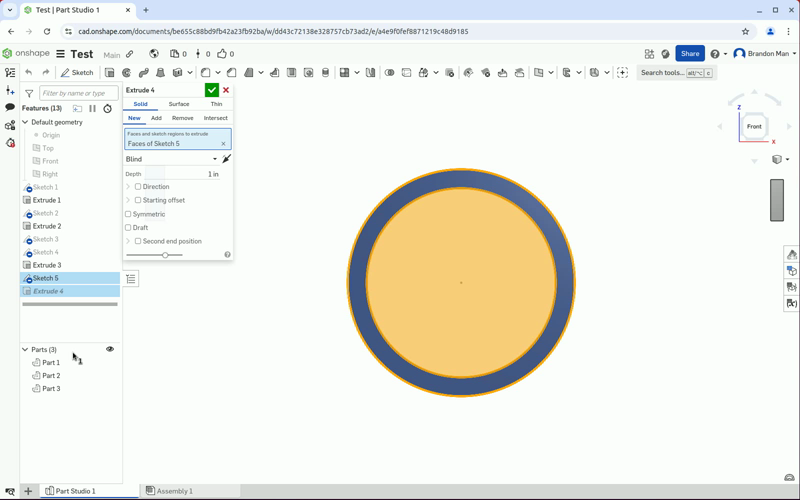
mouse_move(143, 106)
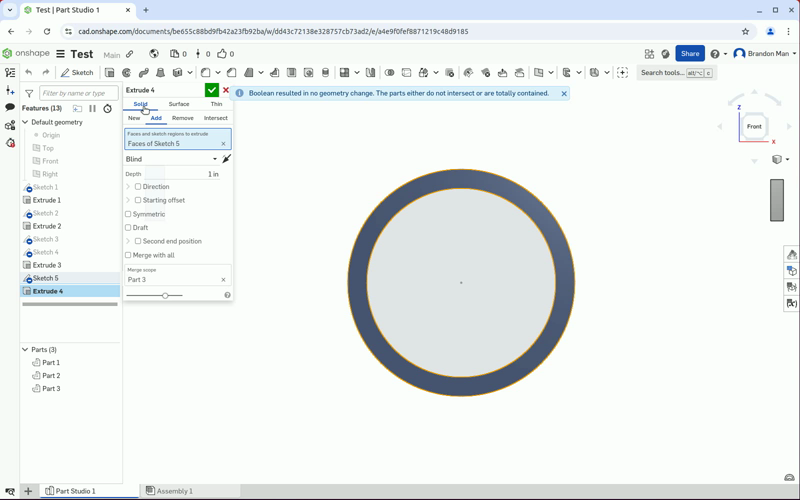
click(143, 106)
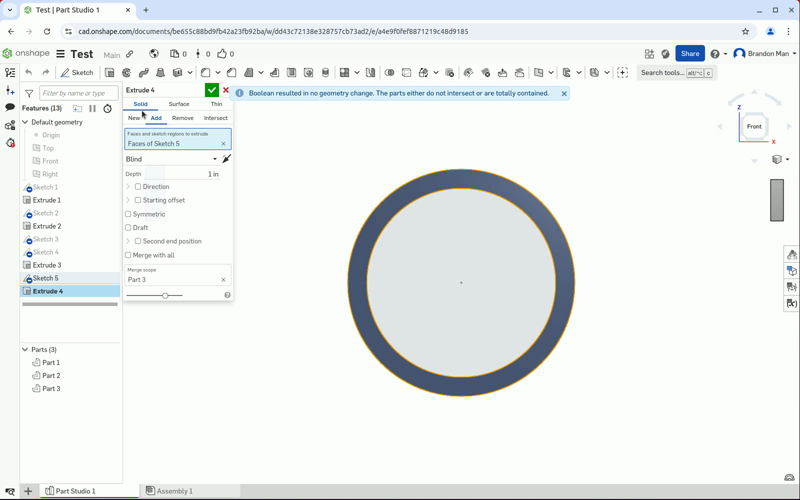
mouse_move(137, 120)
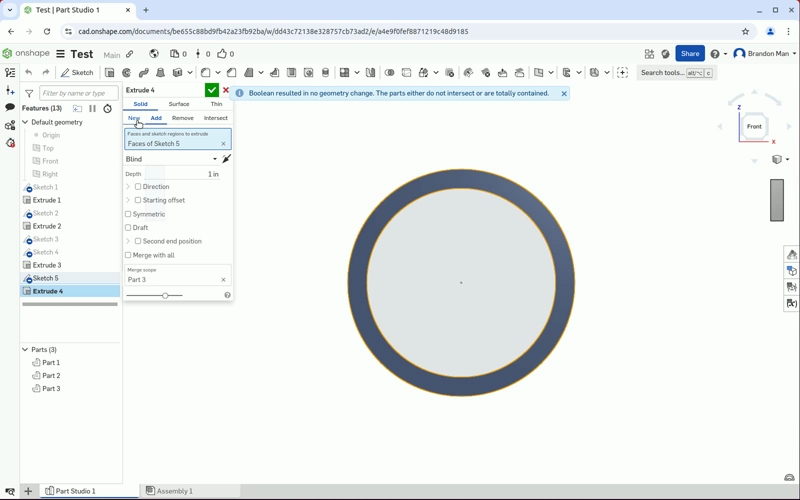
click(137, 120)
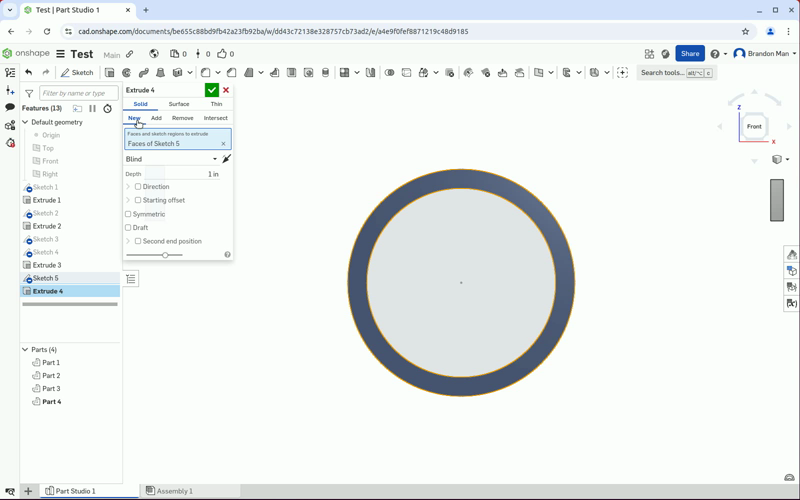
key(tab, 4)
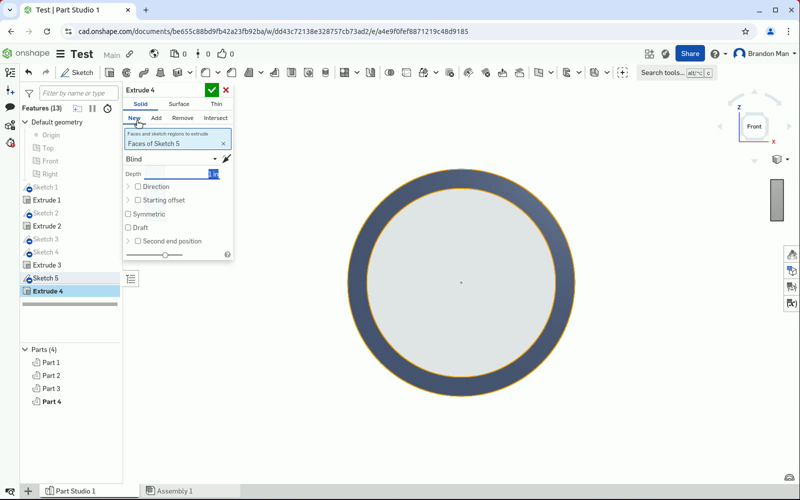
text(1.319)
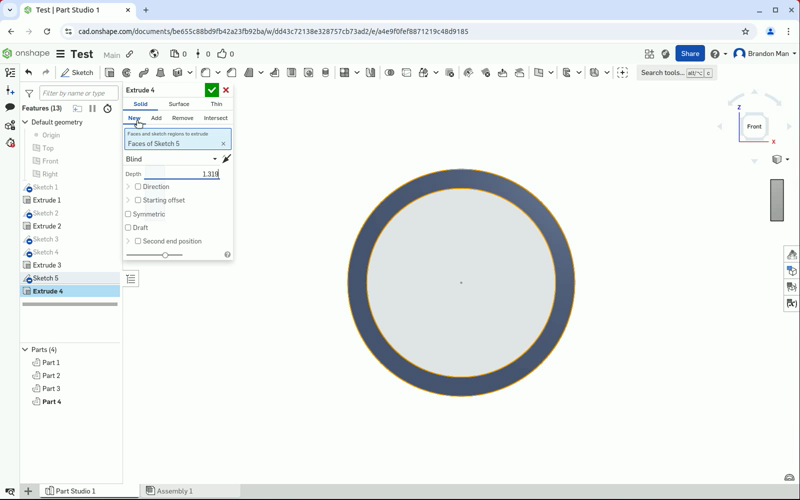
key(enter)
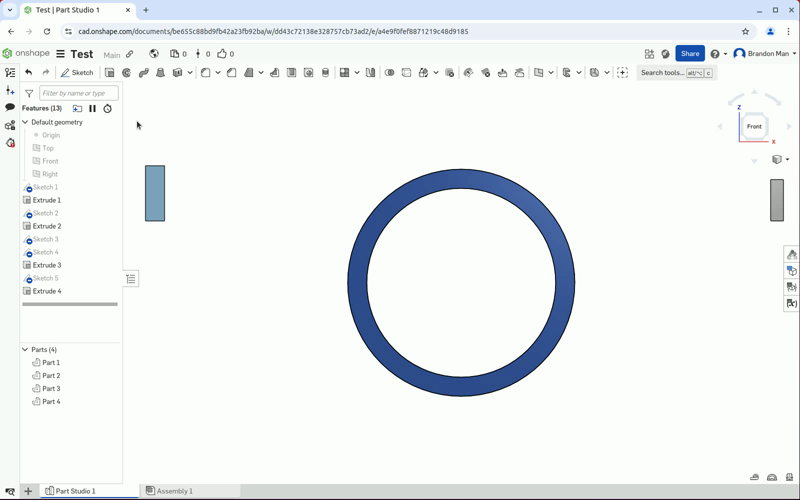
key(shift+h)
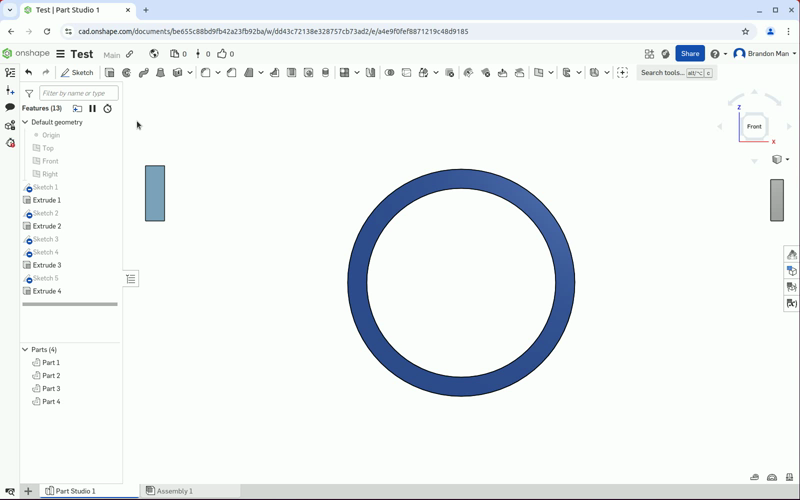
key(shift+h)
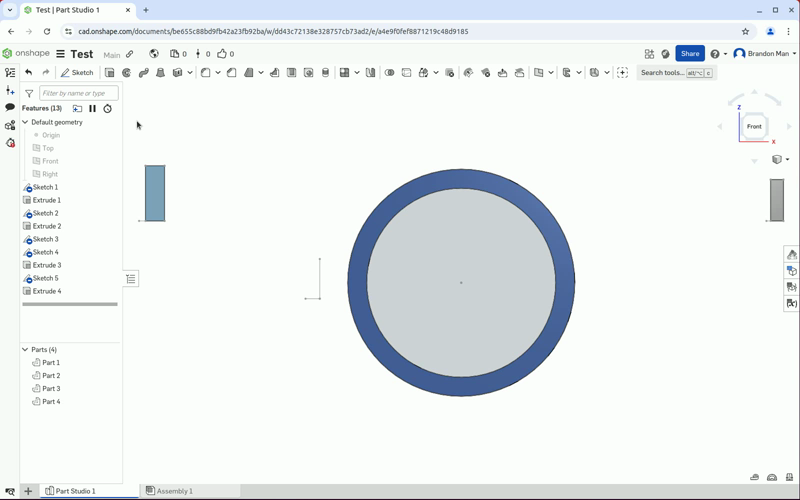
key(shift+7)
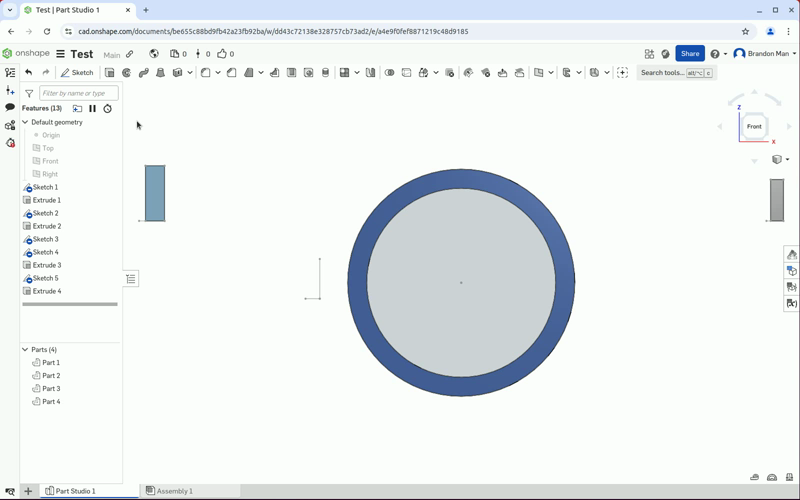
key(left, 2)
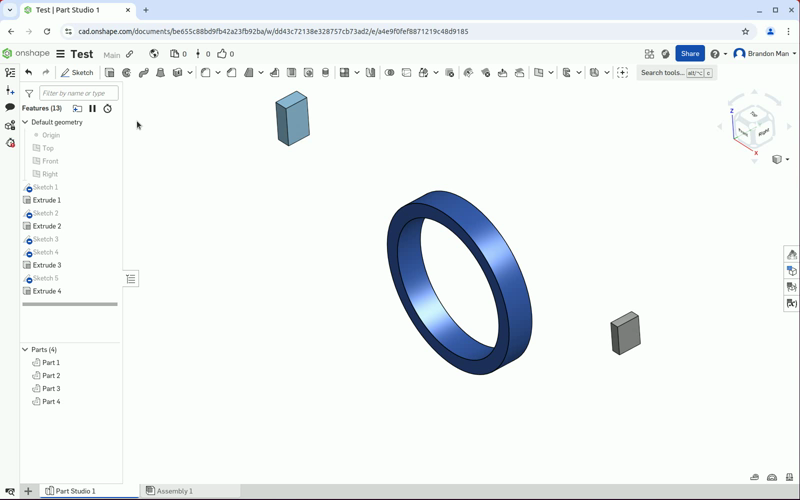
key(down, 2)
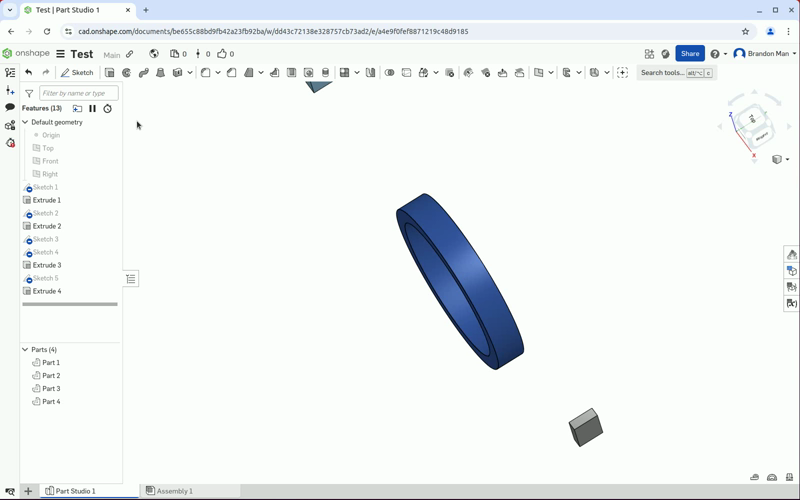
key(up, 2)
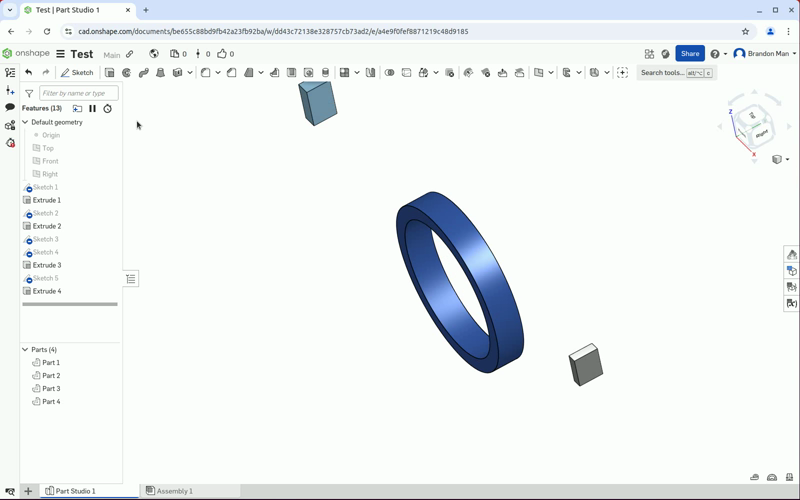
key(right, 2)
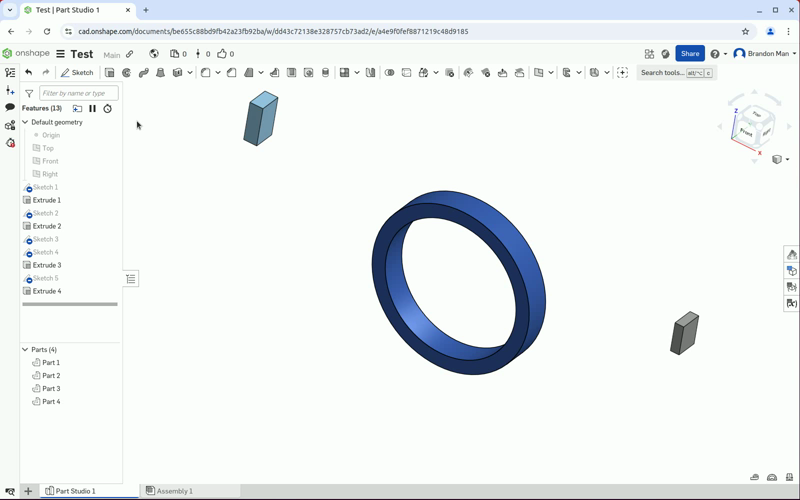
mouse_move(73, 189)
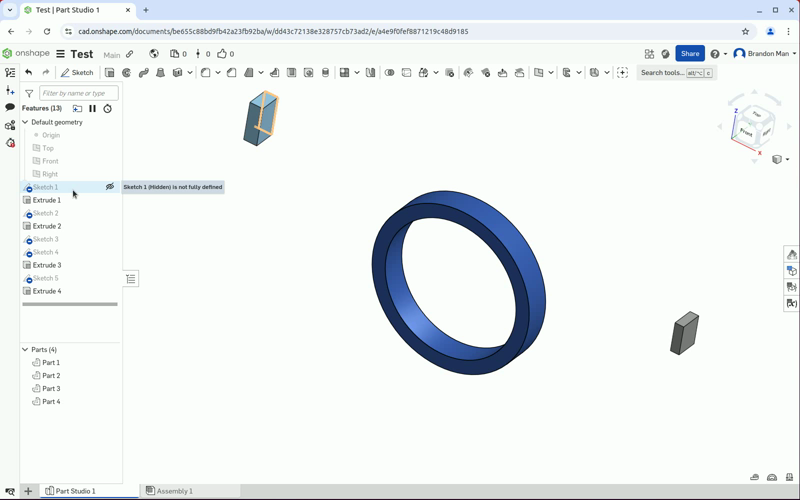
click(73, 189)